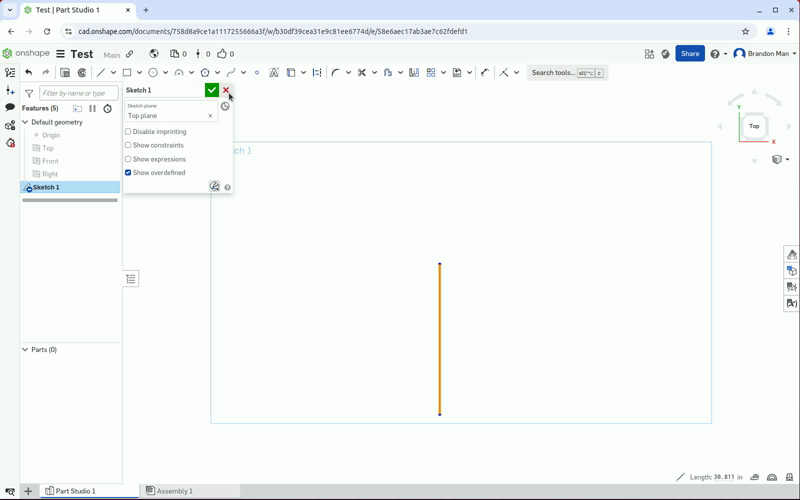
key(shift+h)
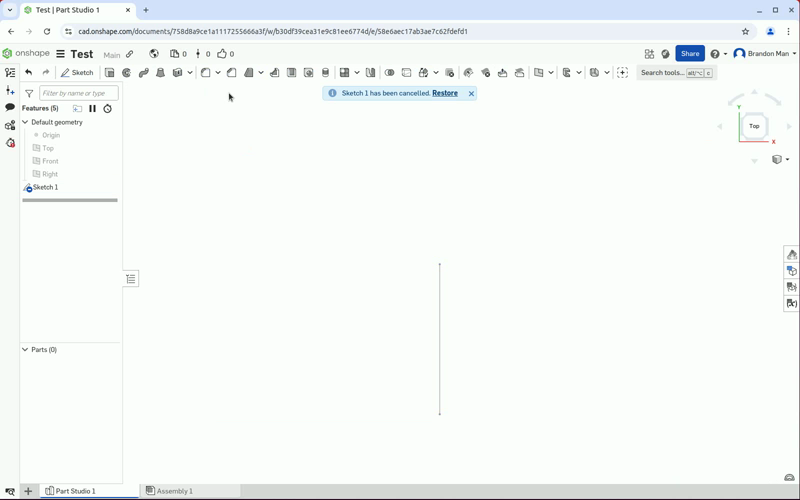
key(shift+s)
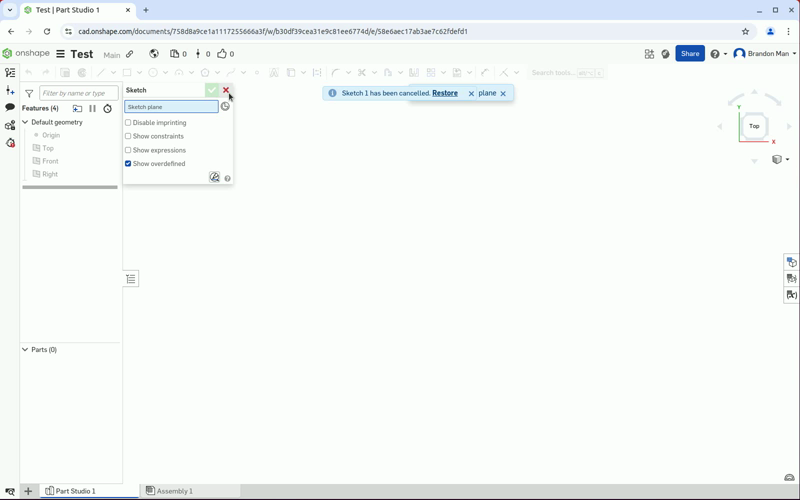
mouse_move(73, 150)
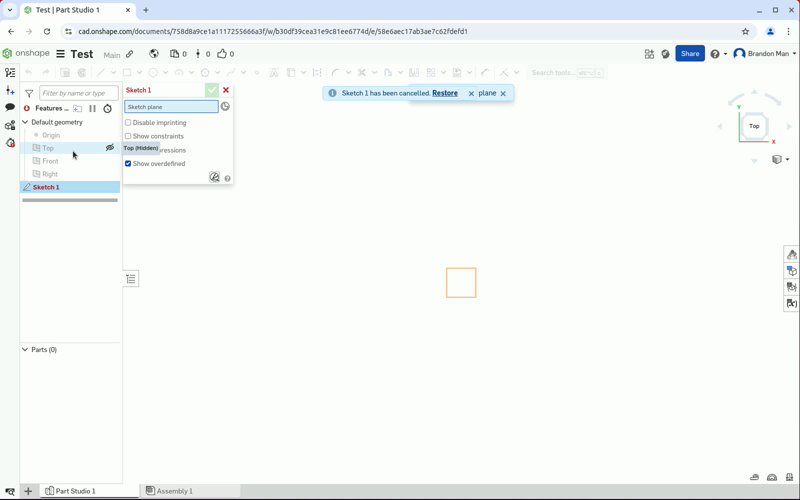
click(73, 150)
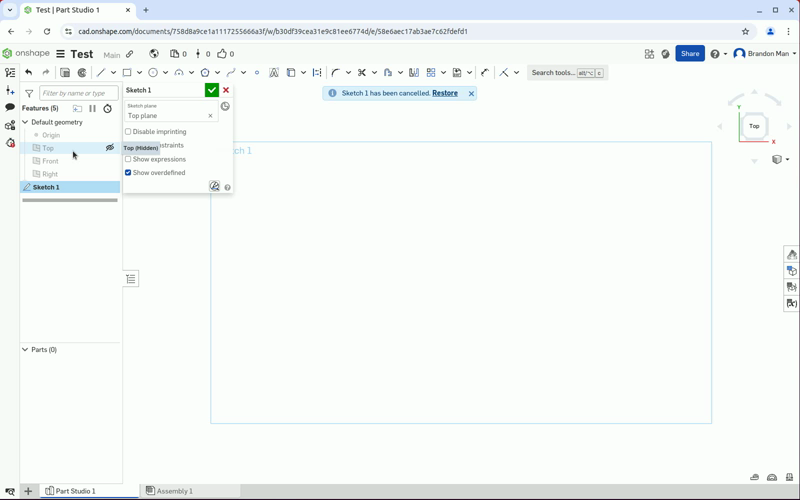
mouse_move(73, 352)
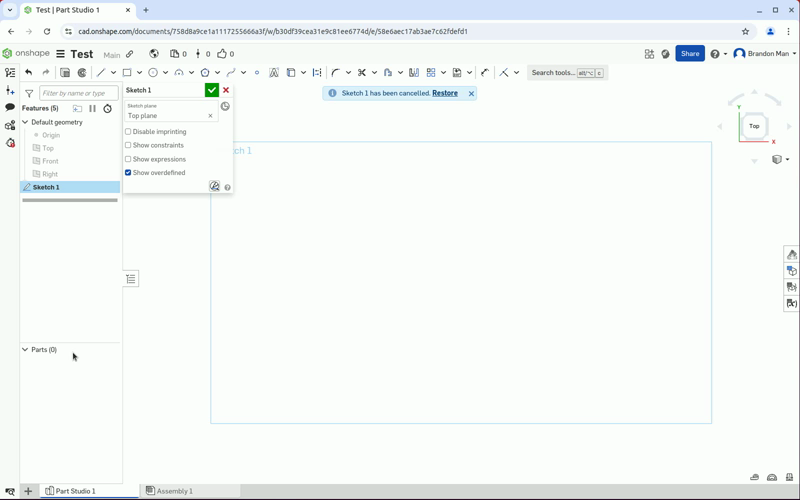
key(y)
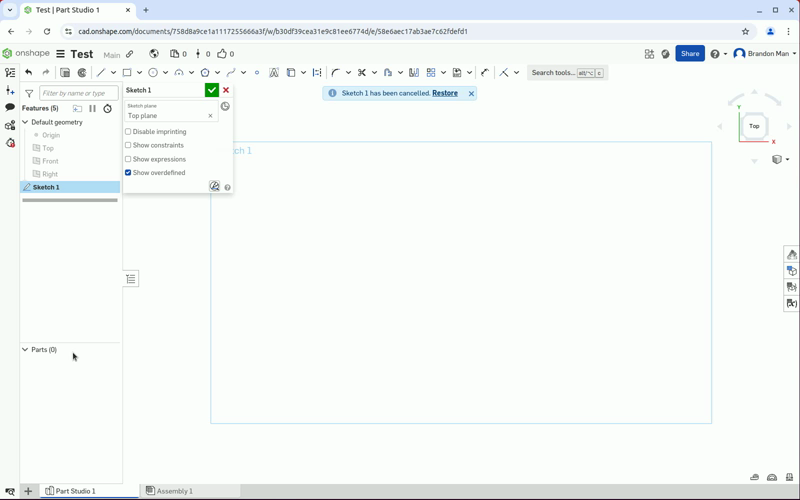
key(l)
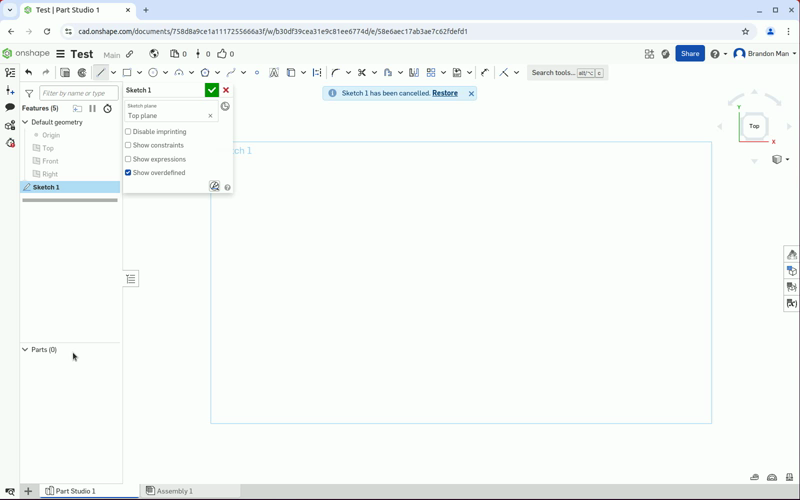
key_down(shift)
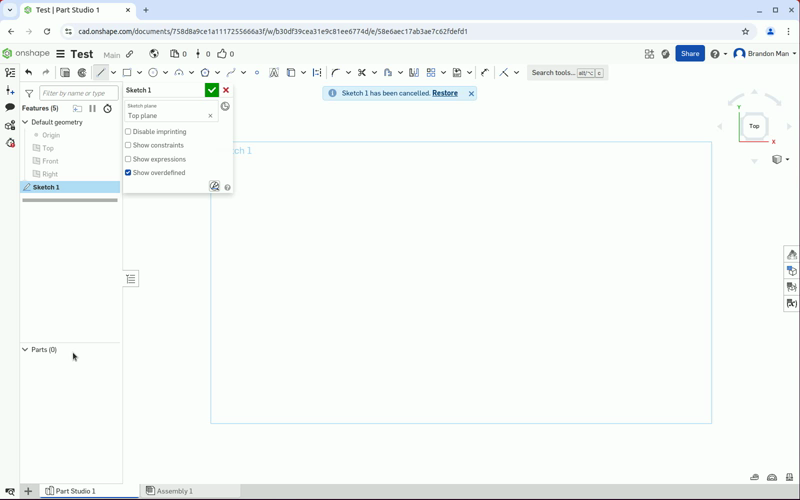
mouse_move(382, 395)
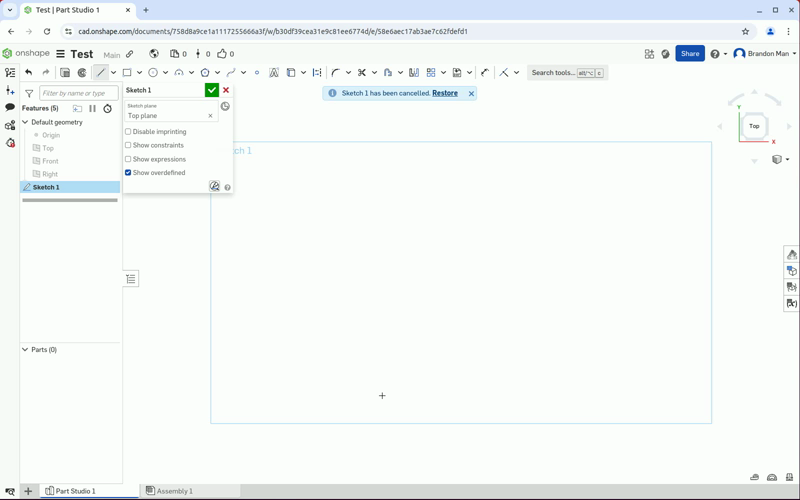
click(382, 395)
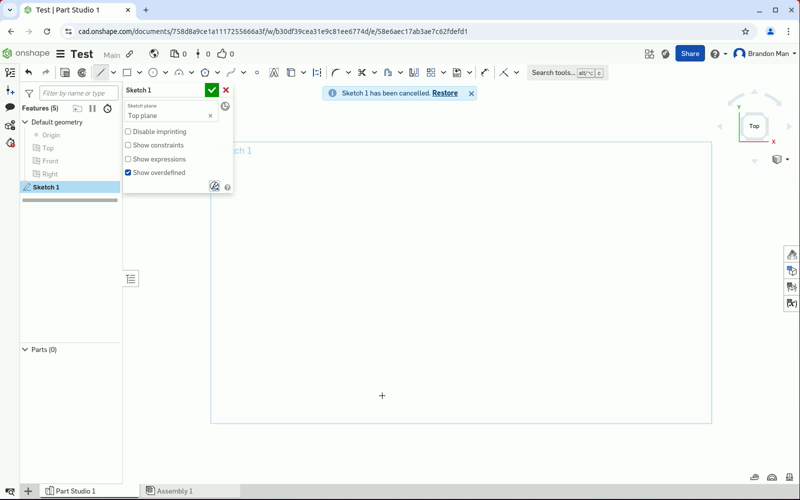
key_up(shift)
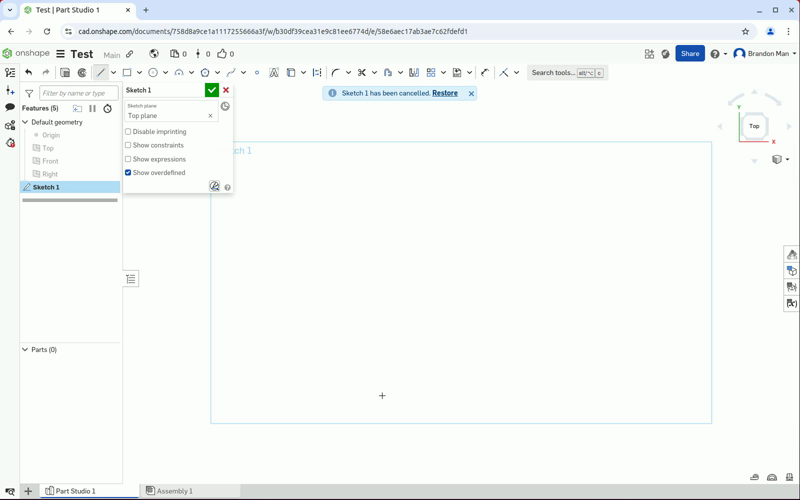
key_down(shift)
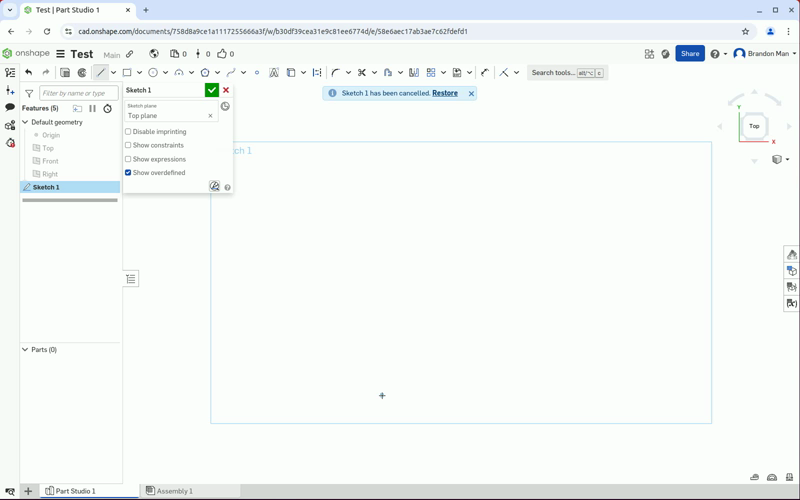
mouse_move(537, 395)
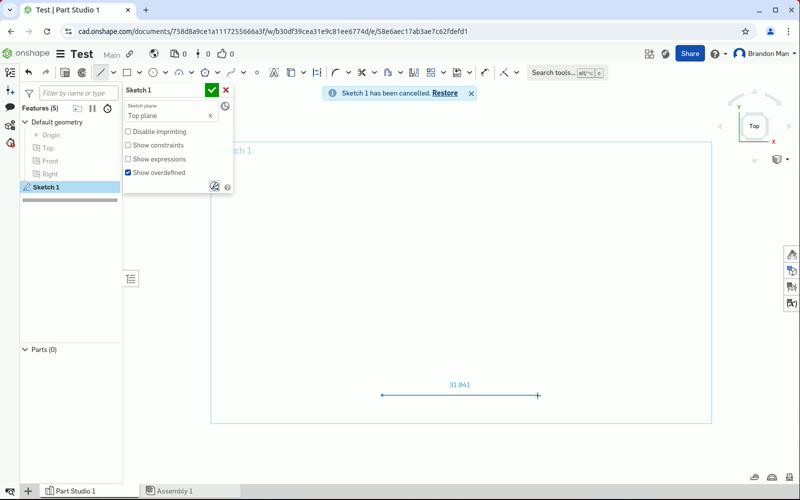
click(537, 395)
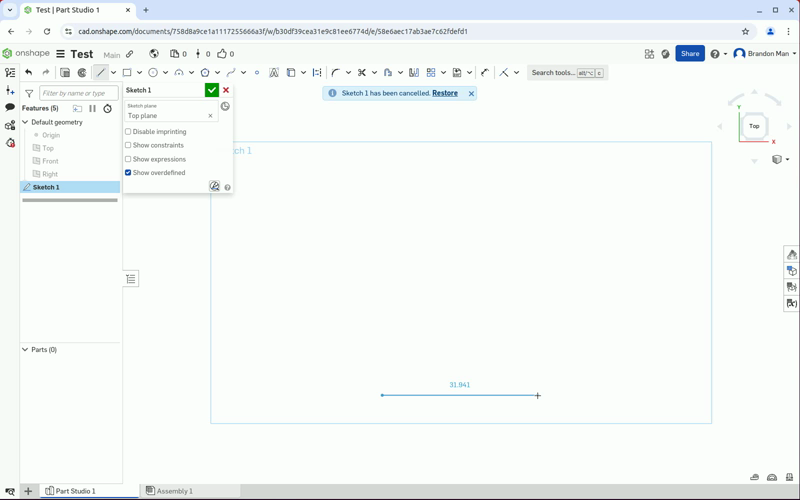
key_up(shift)
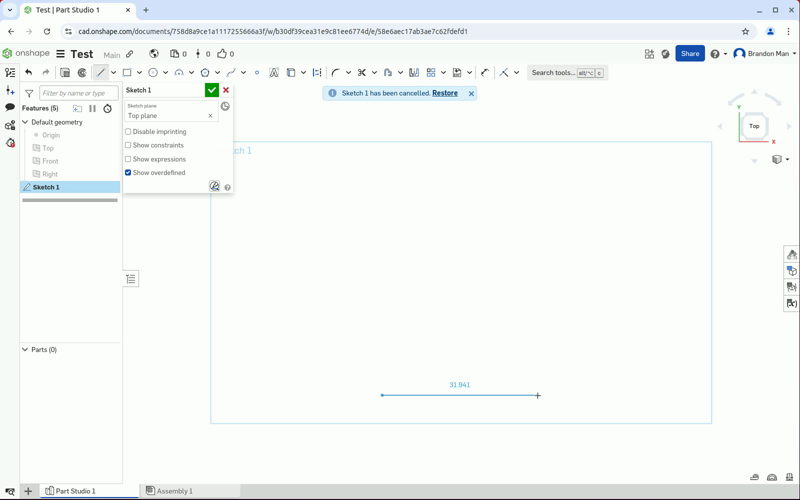
key_down(shift)
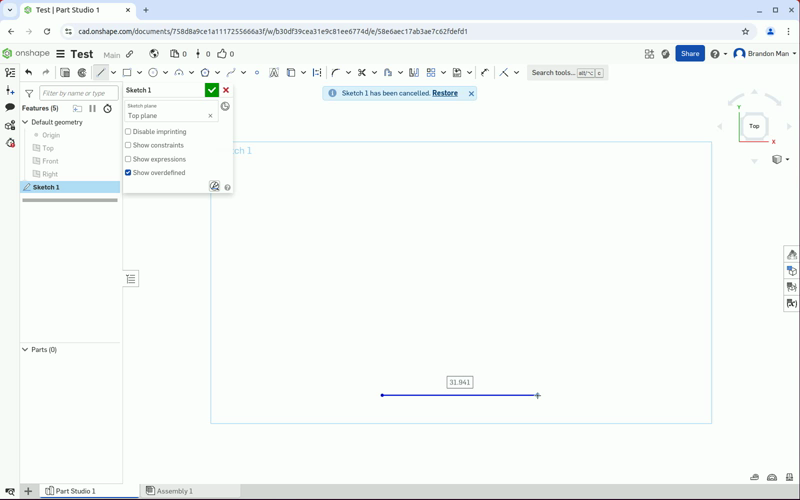
mouse_move(537, 171)
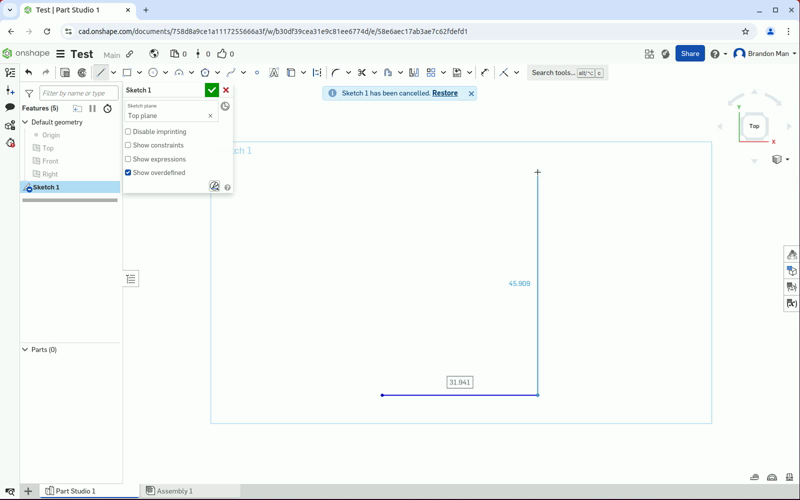
click(537, 171)
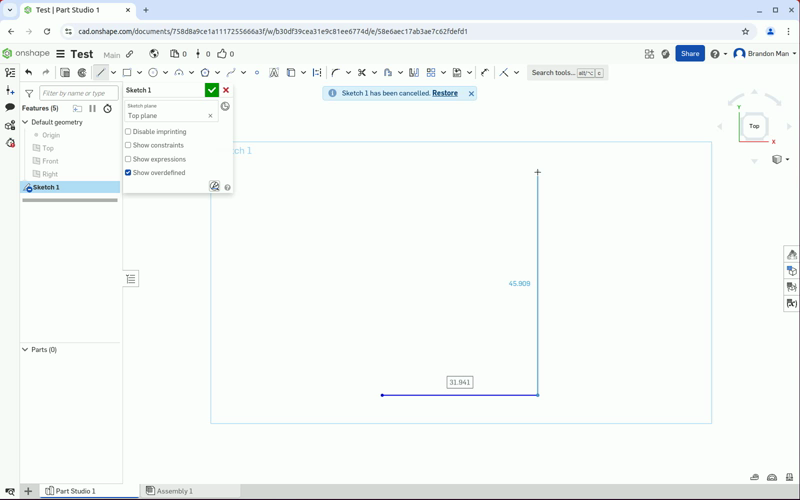
key_up(shift)
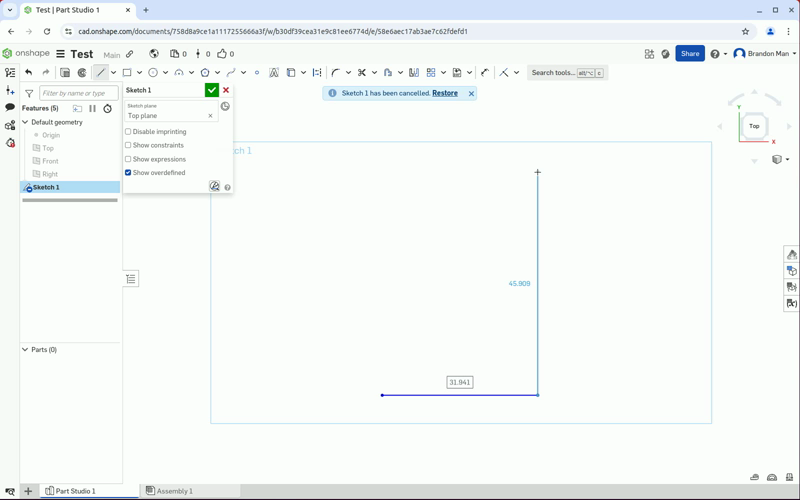
key_down(shift)
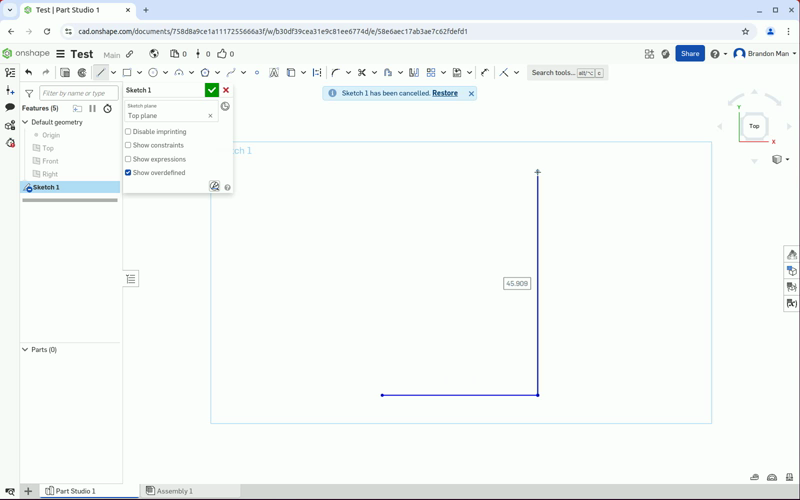
mouse_move(382, 171)
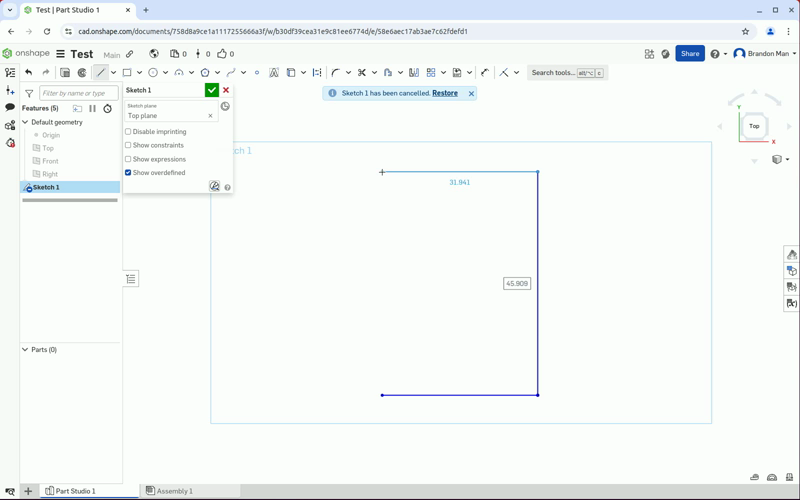
click(382, 171)
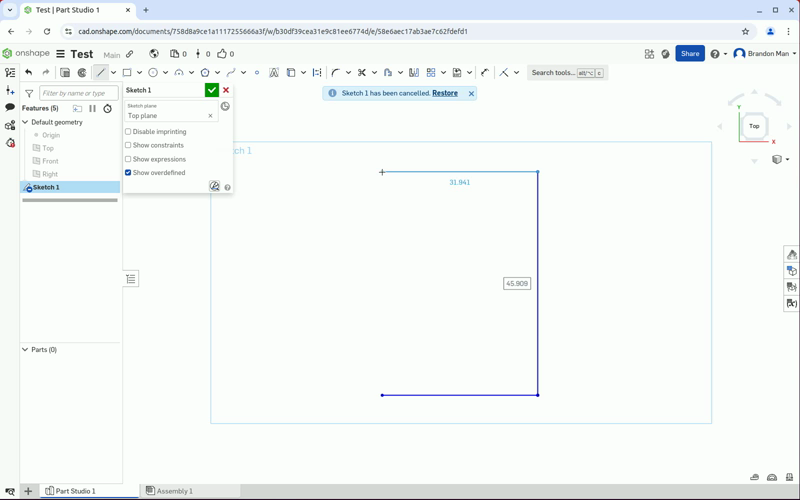
key_up(shift)
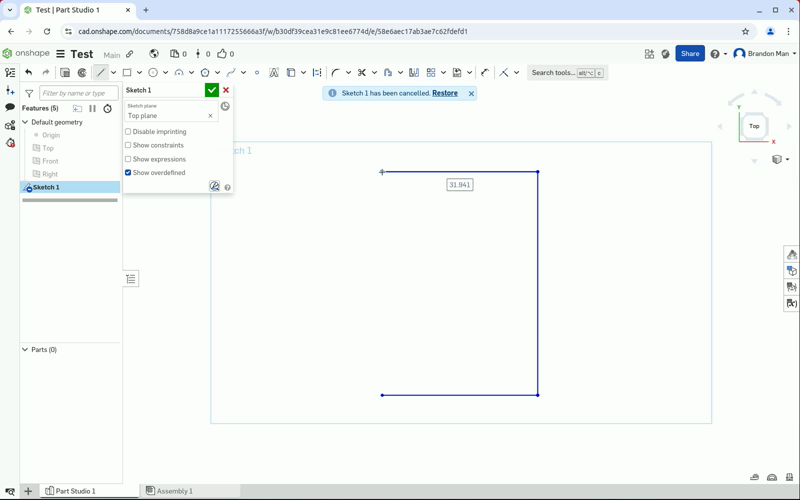
key_down(shift)
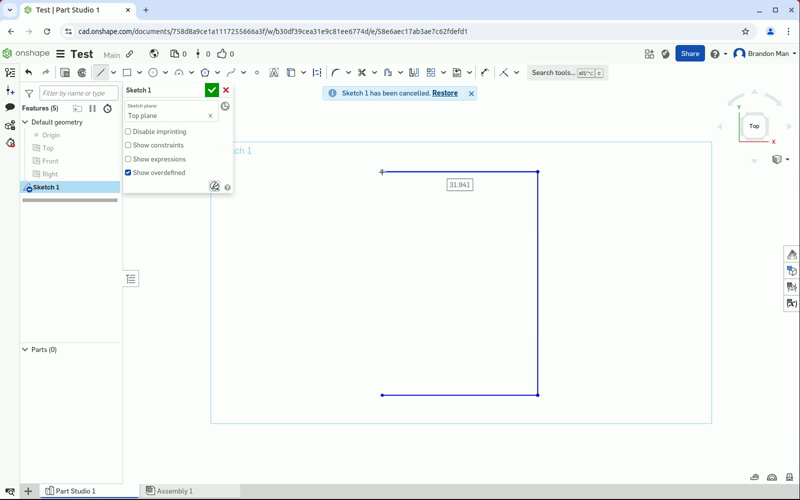
mouse_move(382, 395)
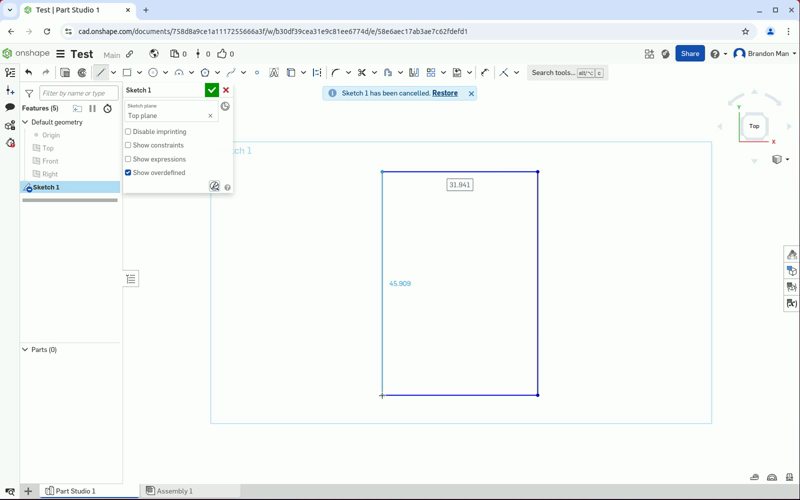
key_up(shift)
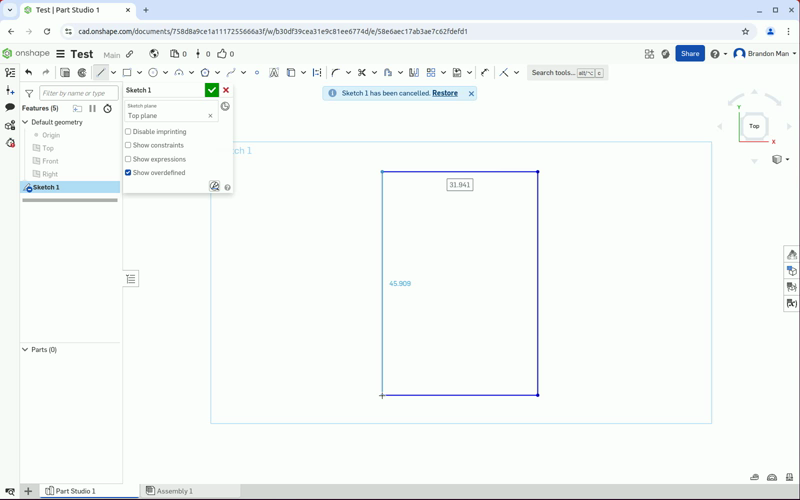
click(382, 395)
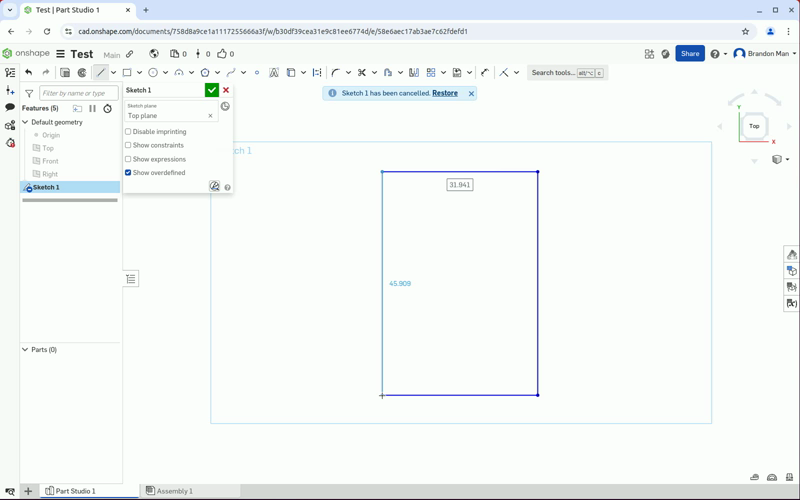
key(esc)
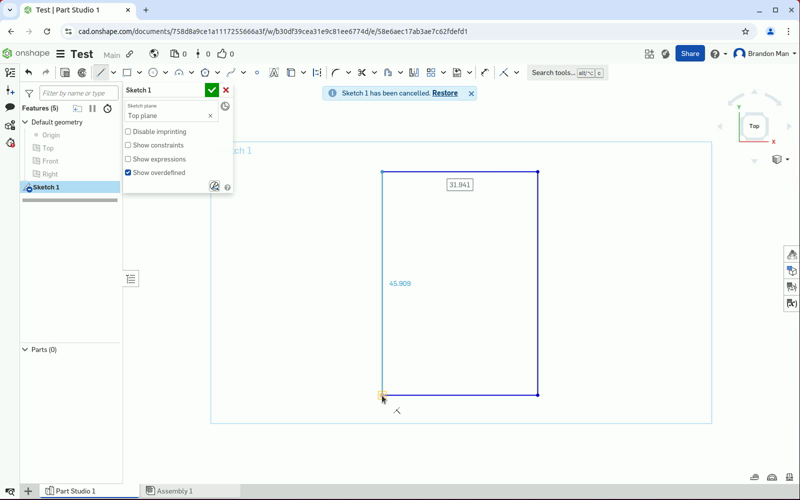
mouse_move(437, 359)
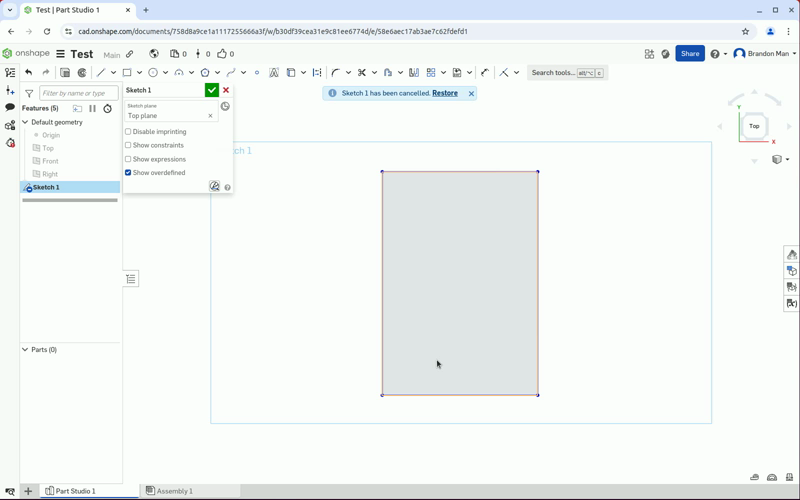
click(437, 359)
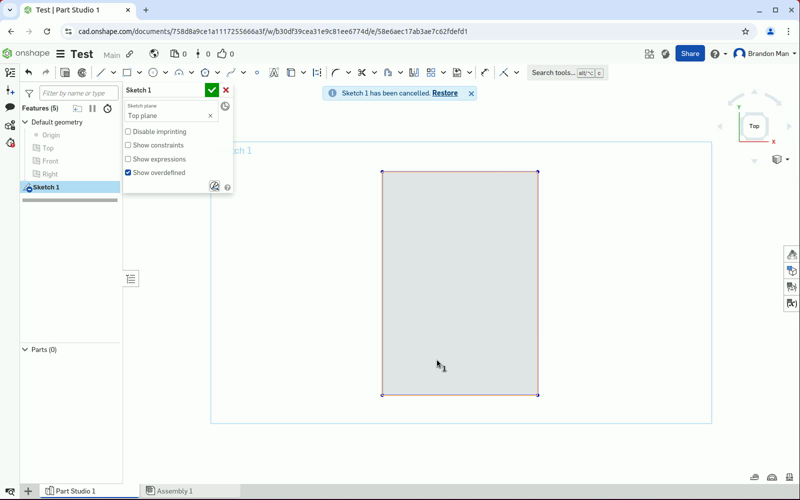
mouse_move(73, 352)
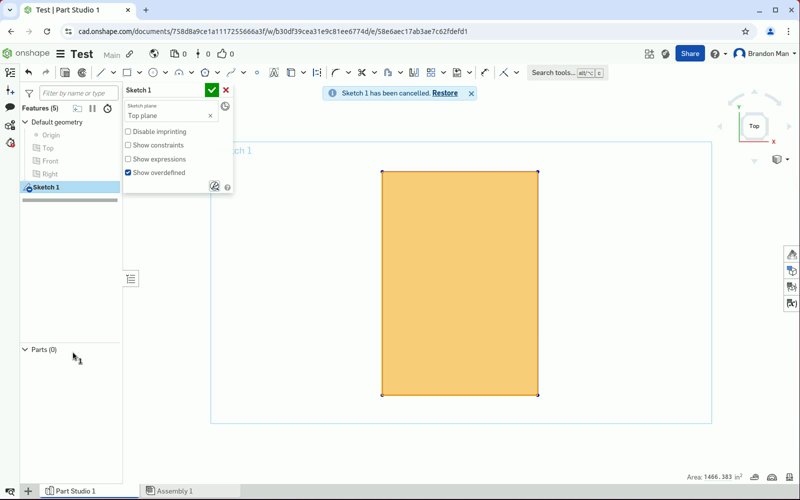
key(shift+y)
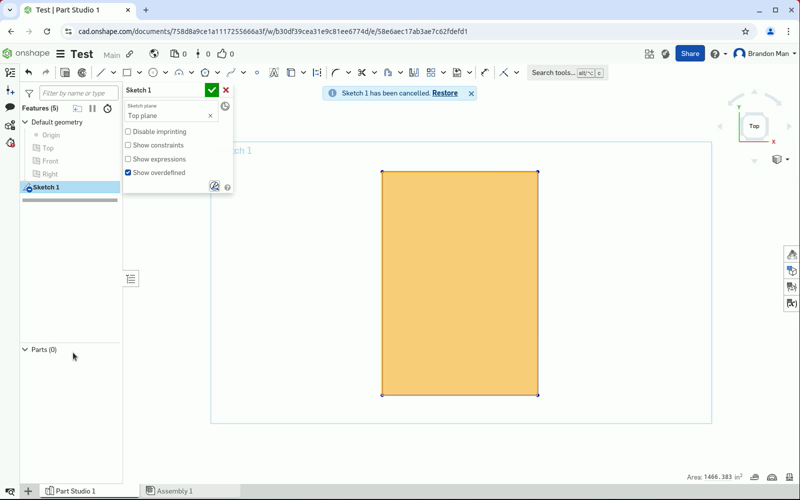
key(shift+e)
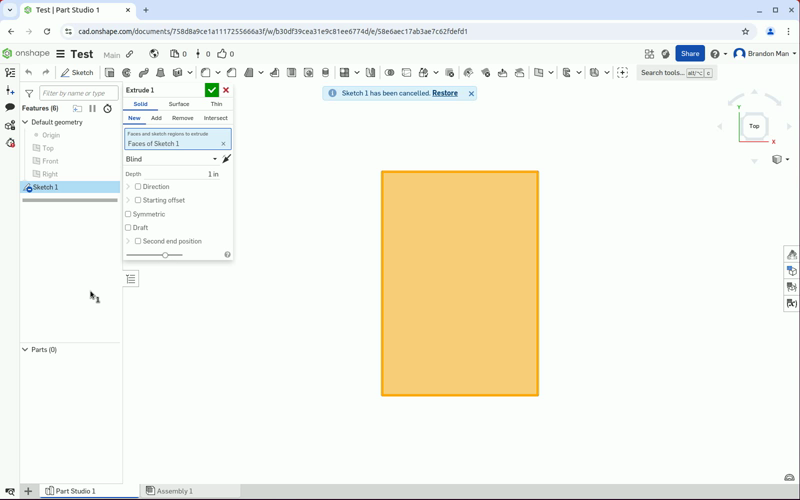
mouse_move(143, 106)
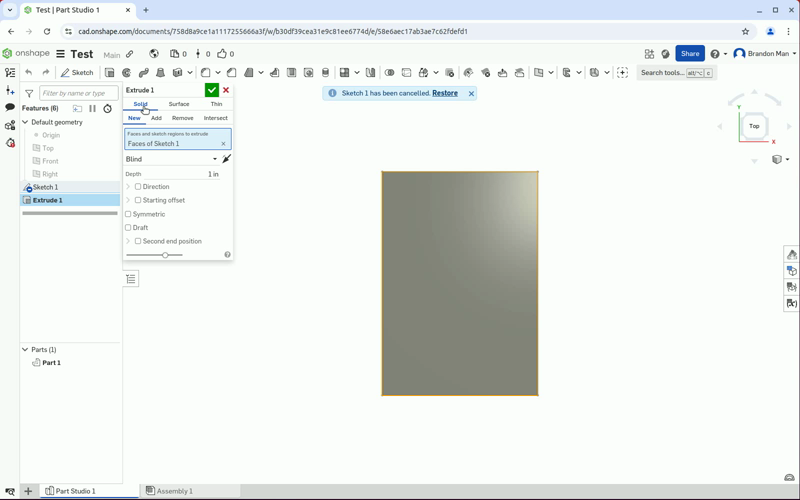
click(143, 106)
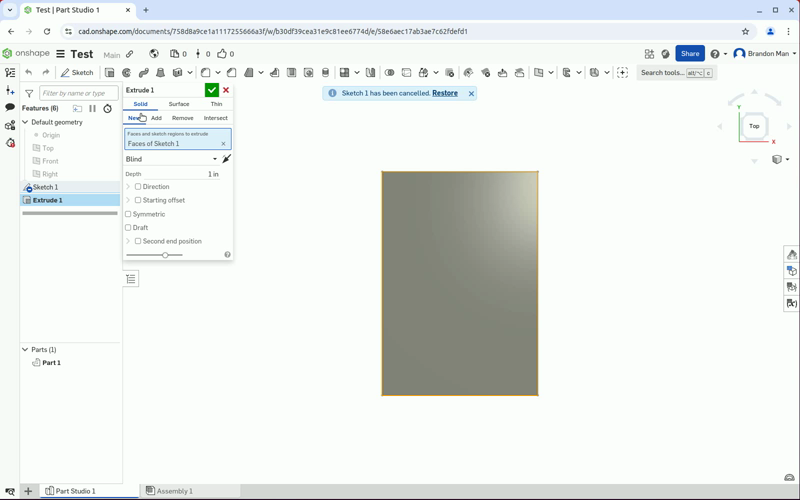
mouse_move(137, 120)
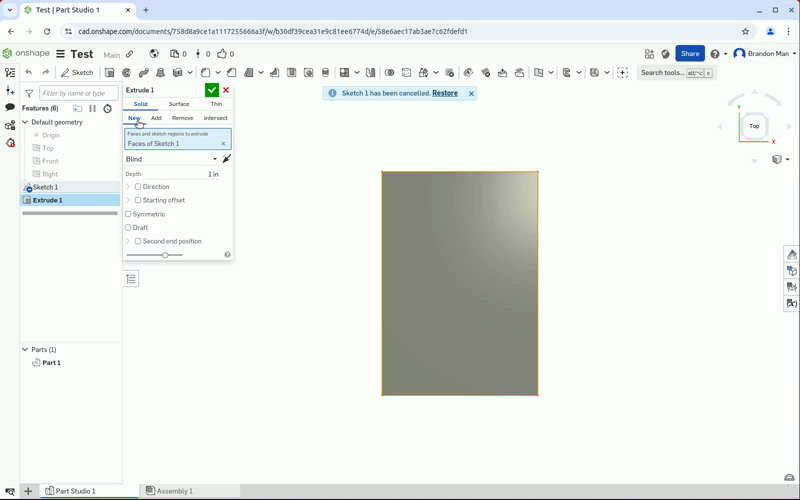
click(137, 120)
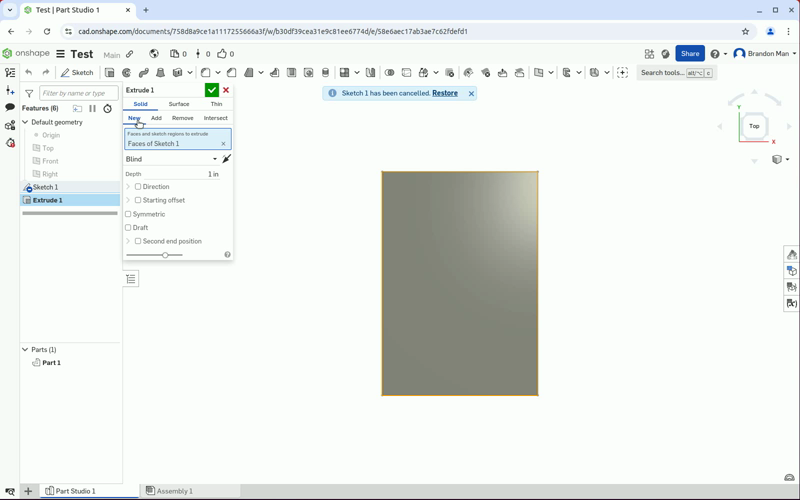
key(tab, 4)
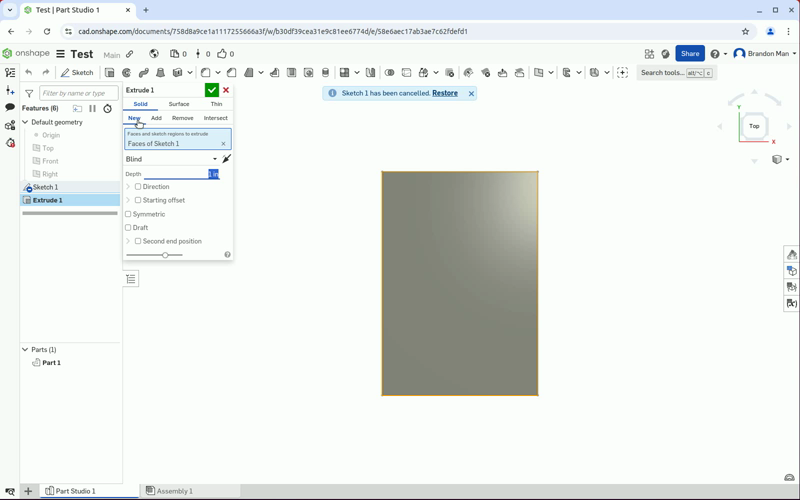
text(15.405)
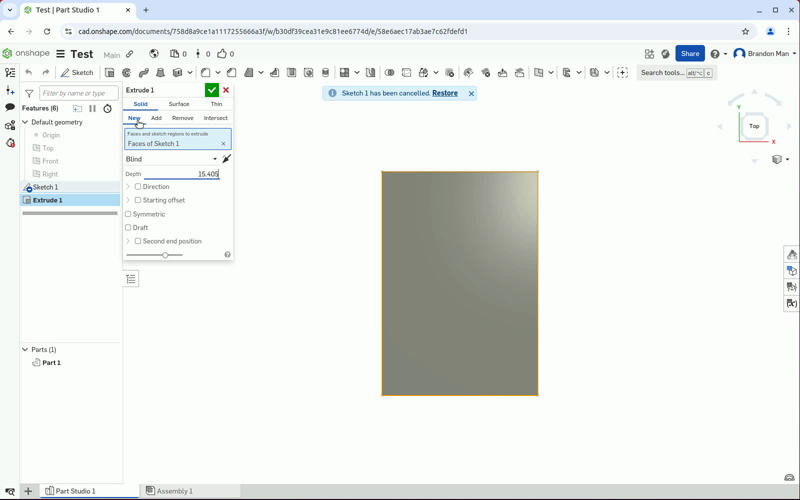
key(enter)
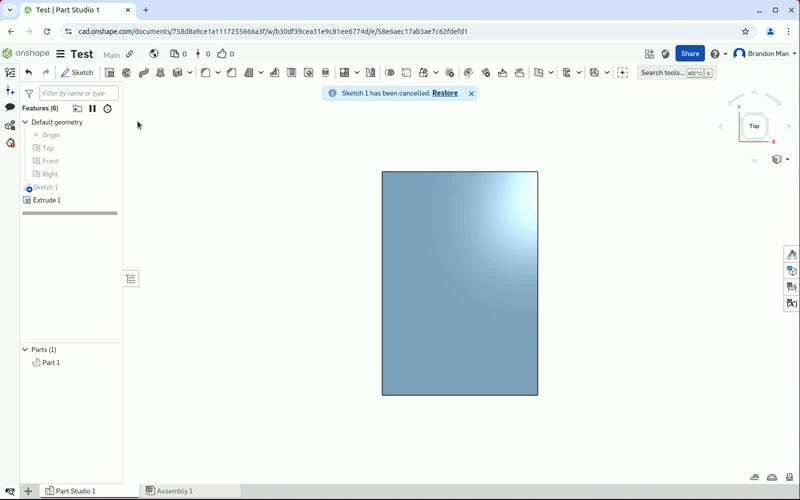
key(shift+h)
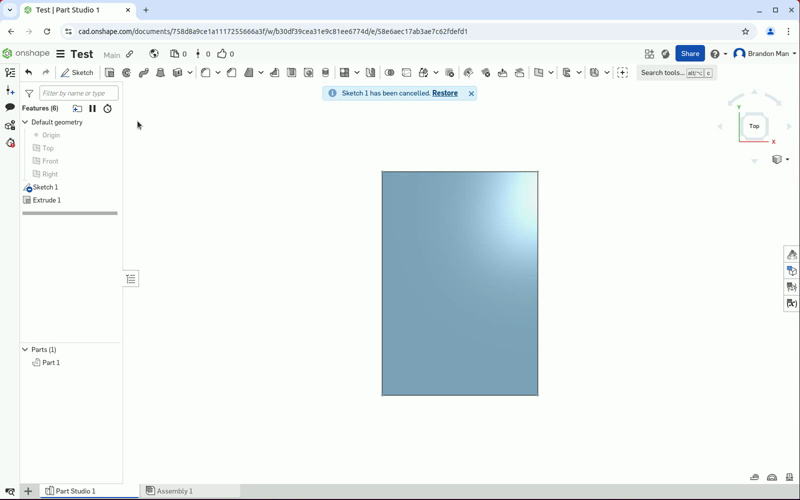
key(shift+h)
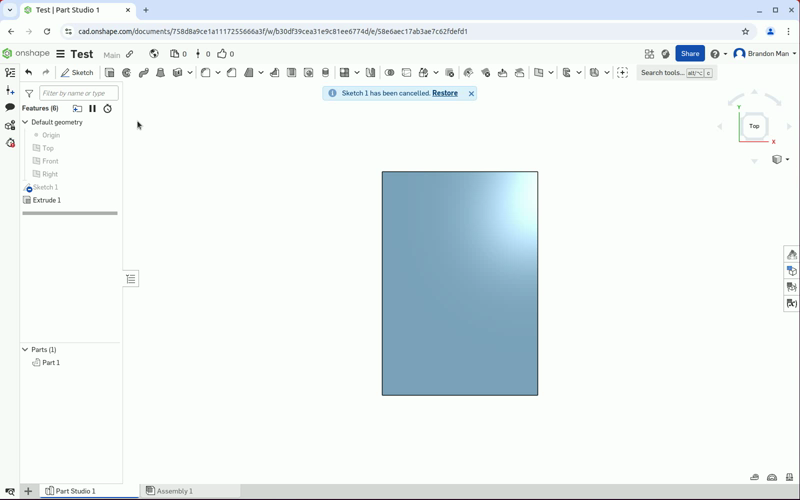
mouse_move(73, 189)
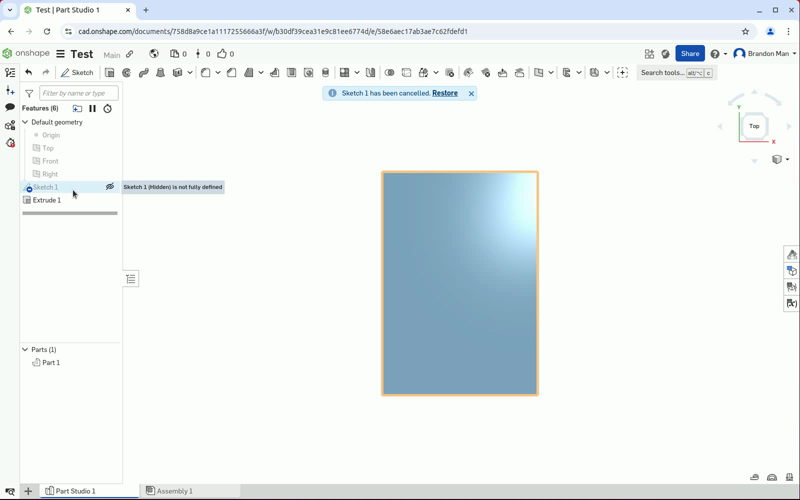
click(73, 189)
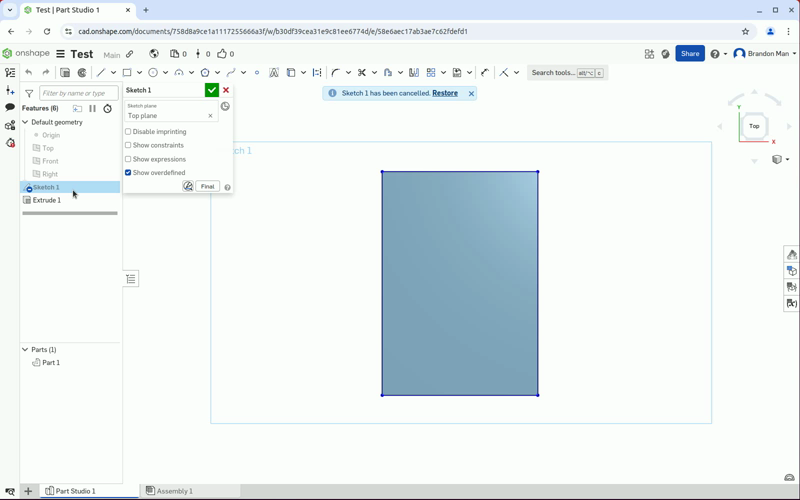
mouse_move(229, 92)
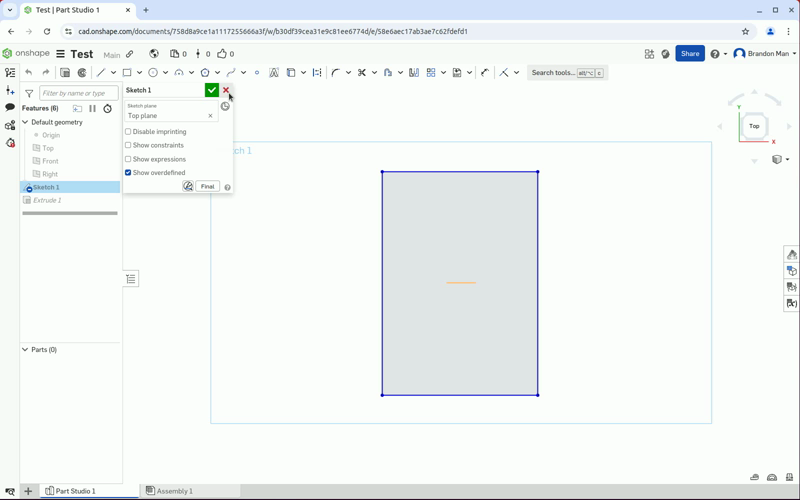
click(229, 92)
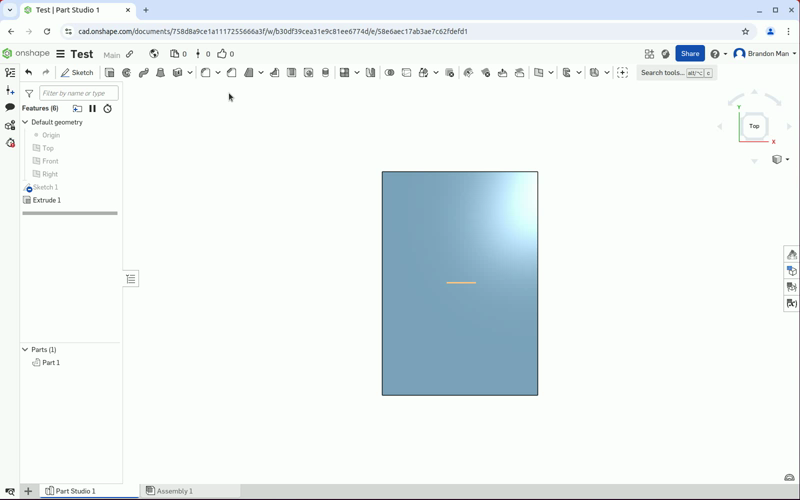
mouse_move(541, 75)
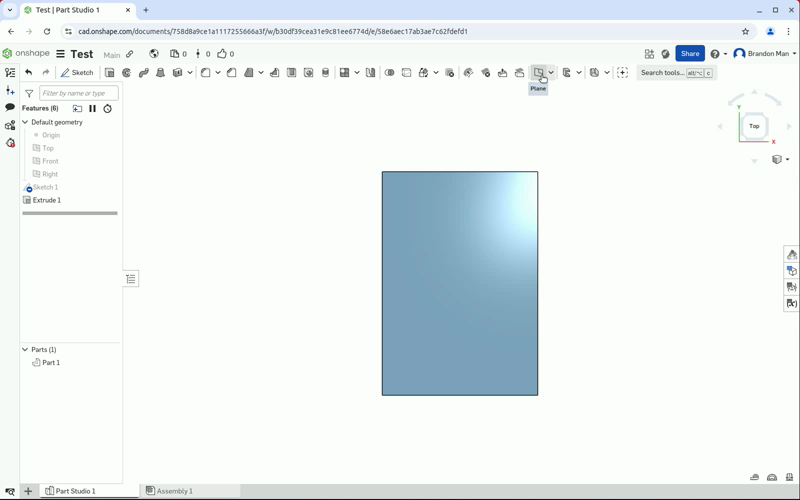
click(541, 75)
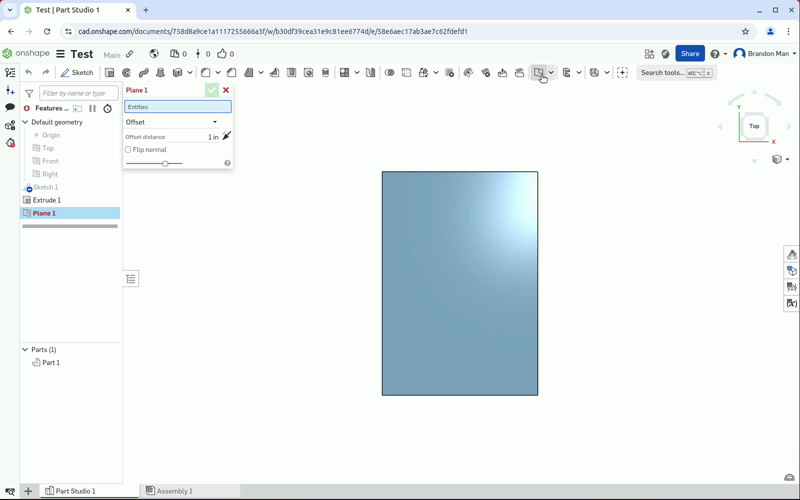
mouse_move(73, 150)
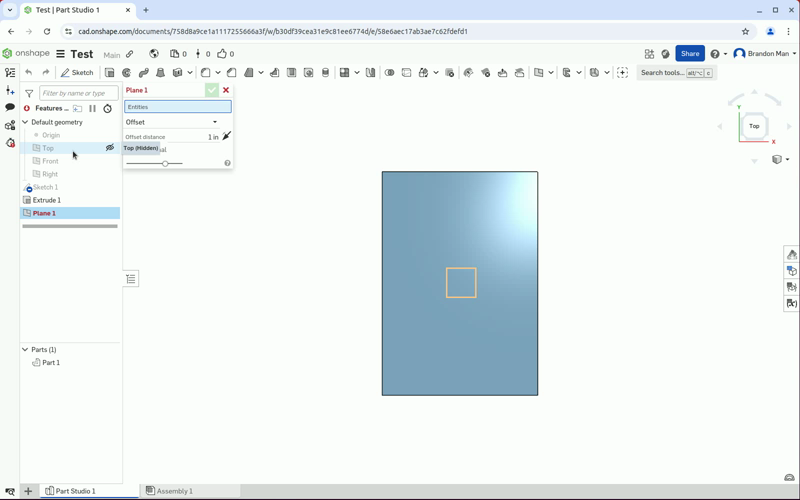
click(73, 150)
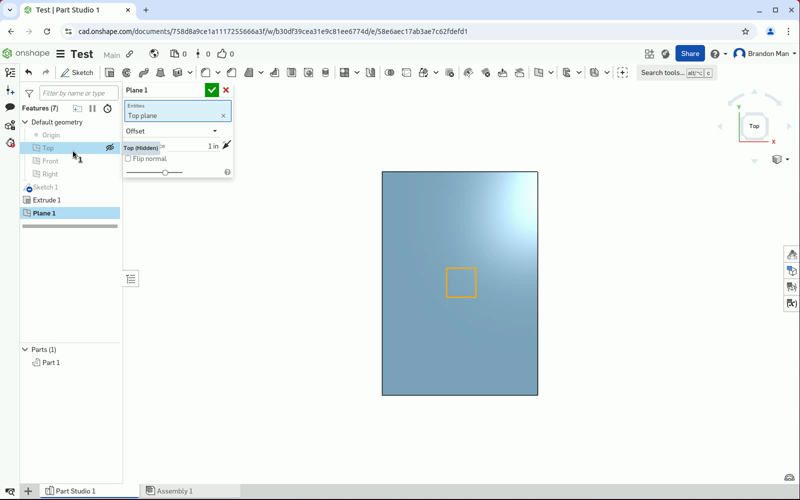
key(tab, 2)
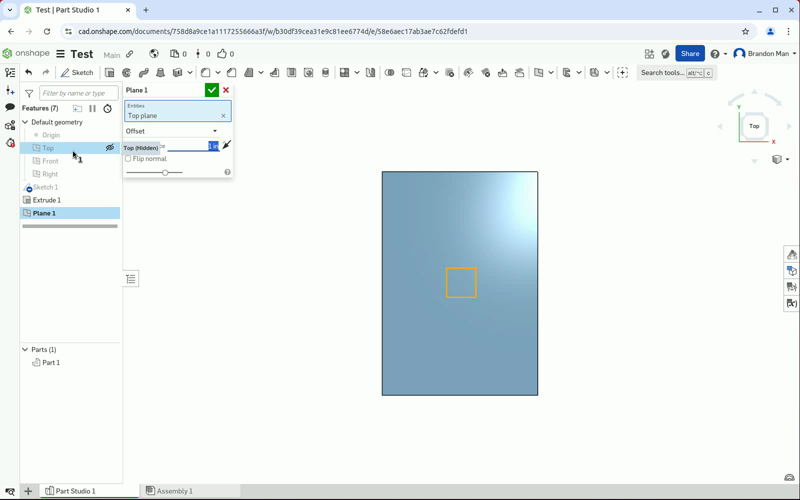
text(15.405)
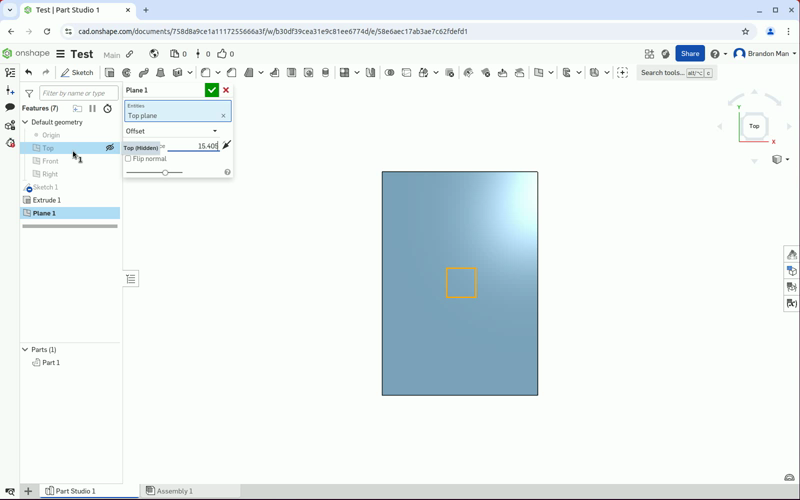
key(enter, 2)
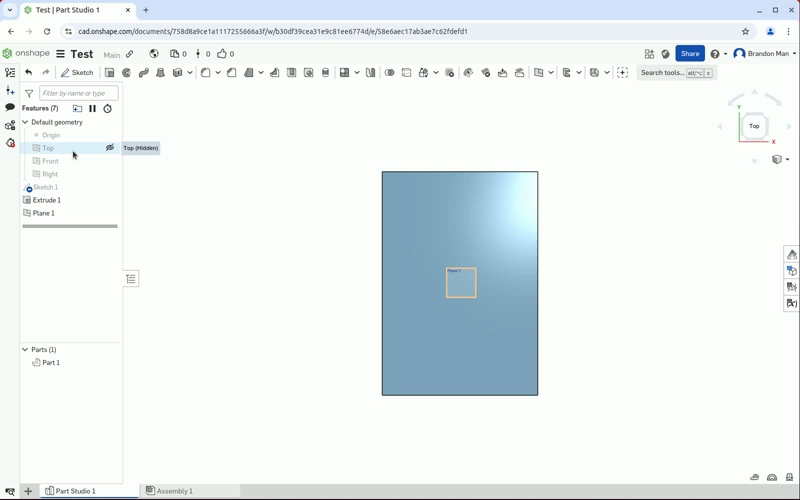
key(shift+s)
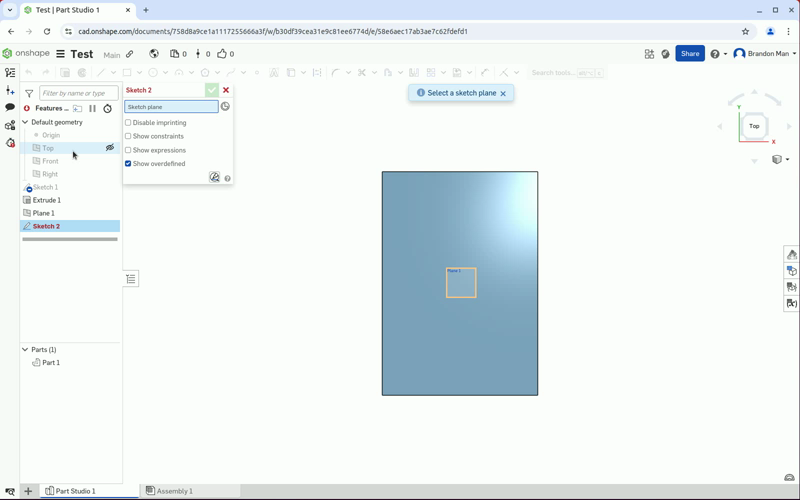
mouse_move(73, 215)
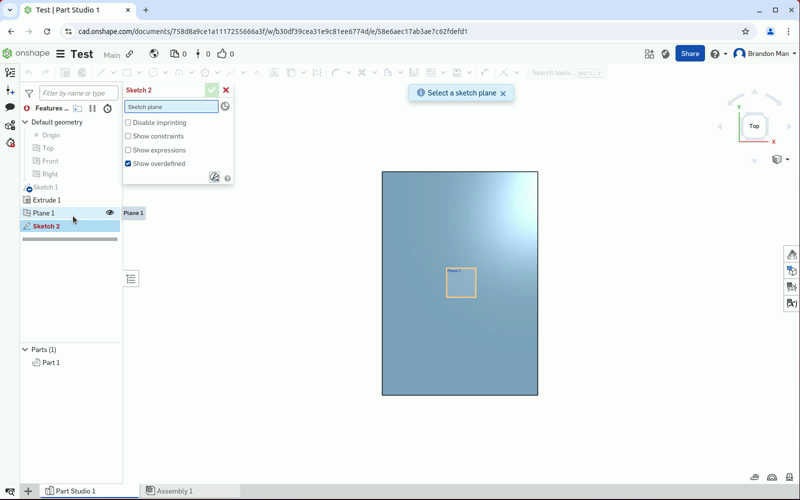
click(73, 215)
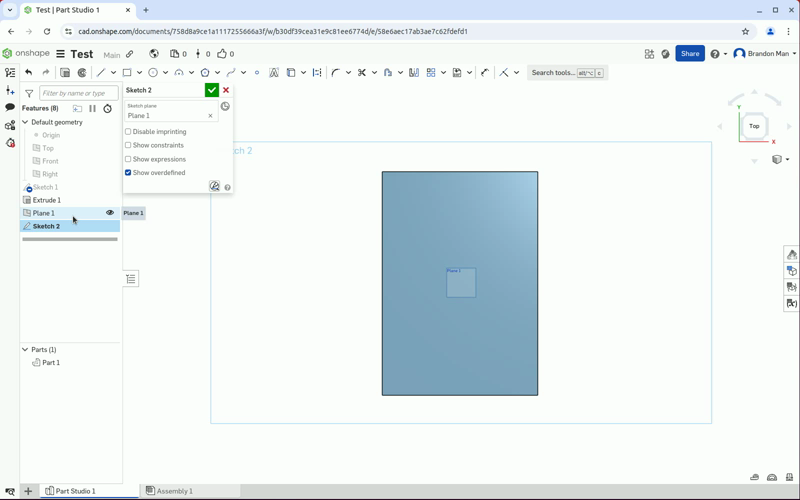
mouse_move(73, 352)
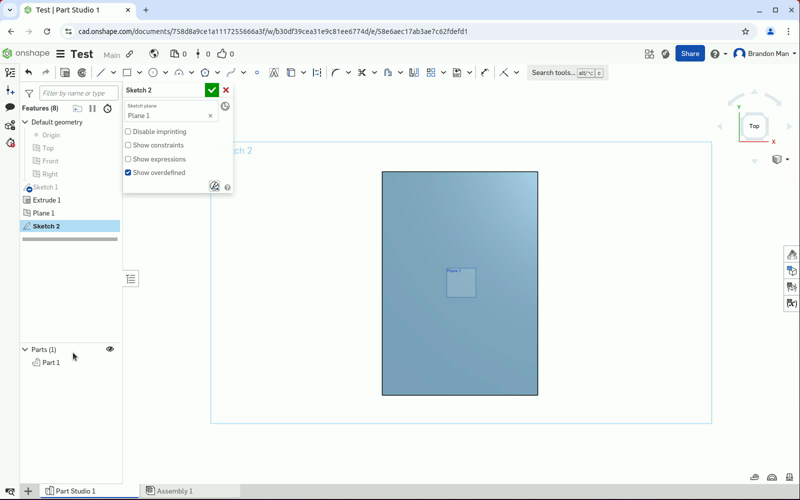
key(y)
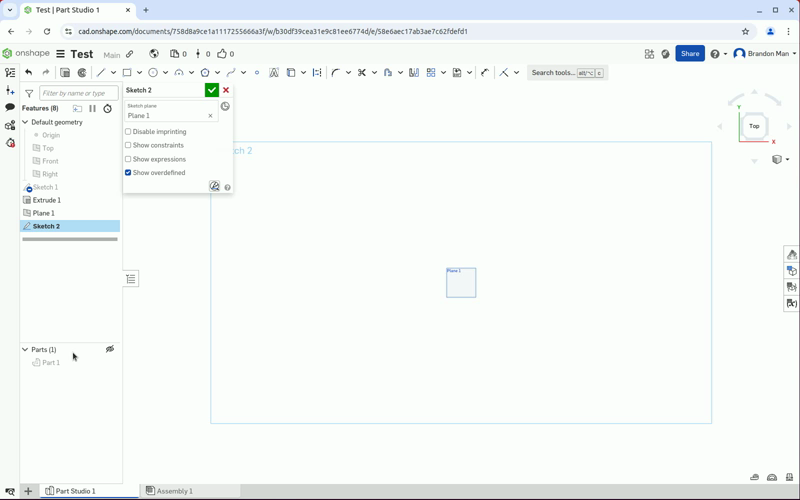
key(l)
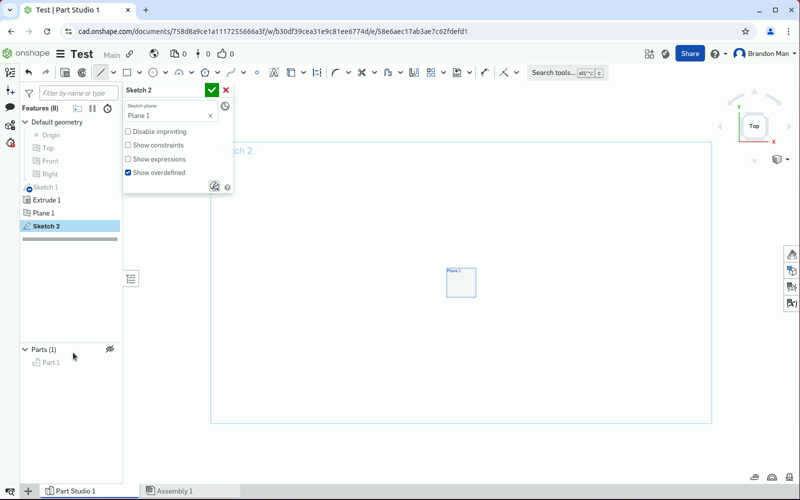
key_down(shift)
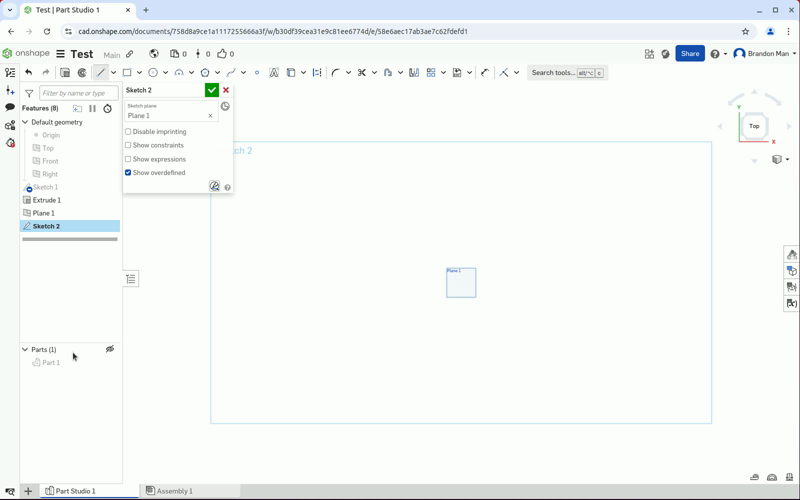
mouse_move(389, 389)
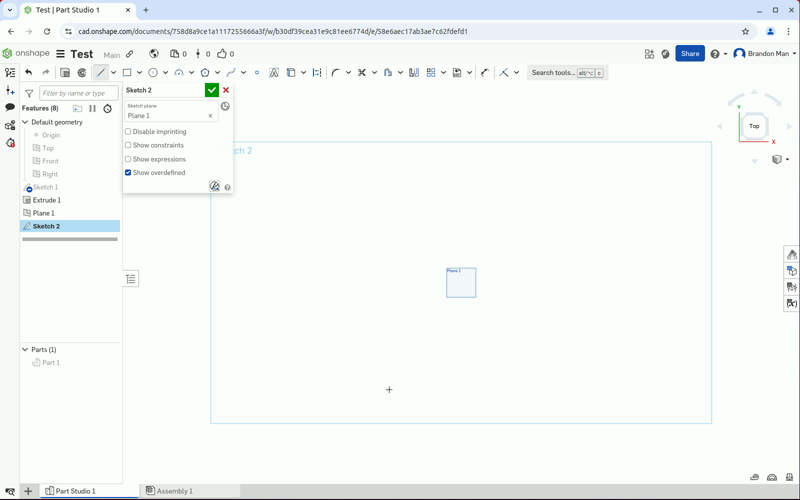
click(389, 389)
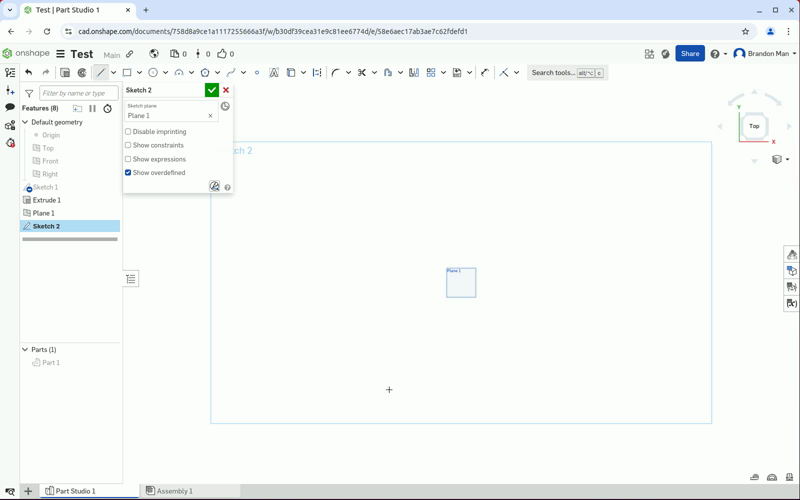
key_up(shift)
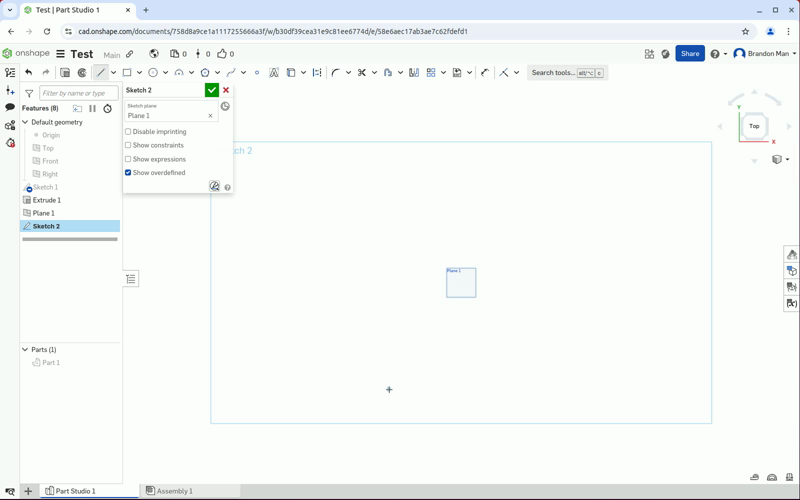
key_down(shift)
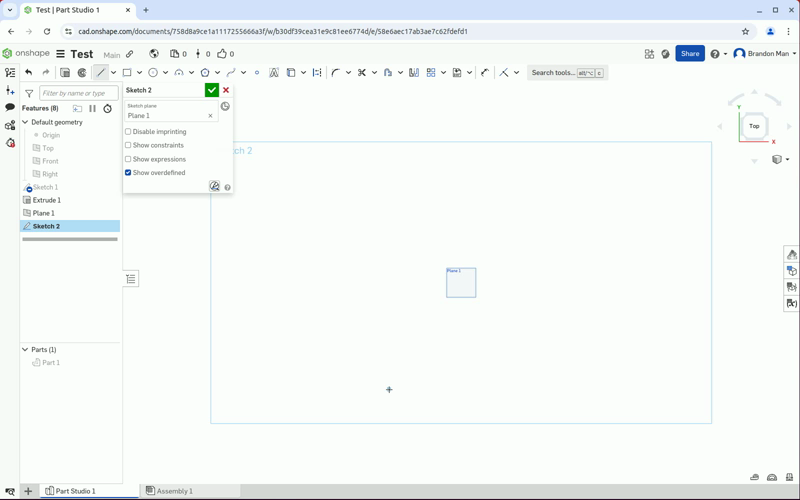
mouse_move(531, 389)
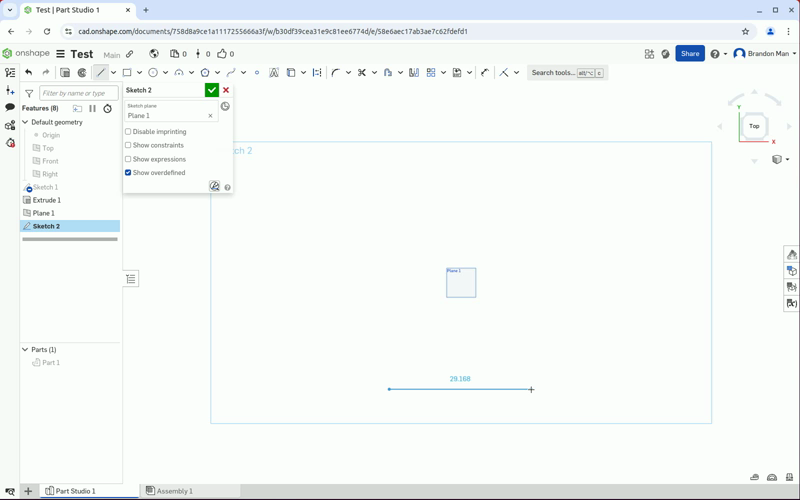
click(531, 389)
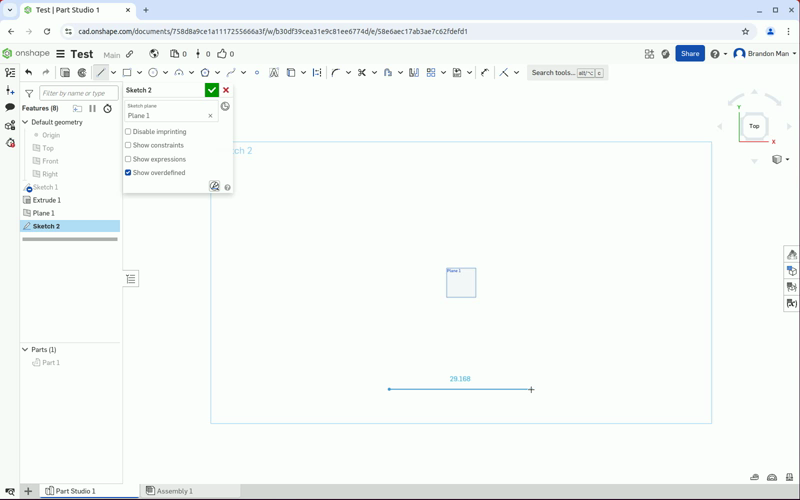
key_up(shift)
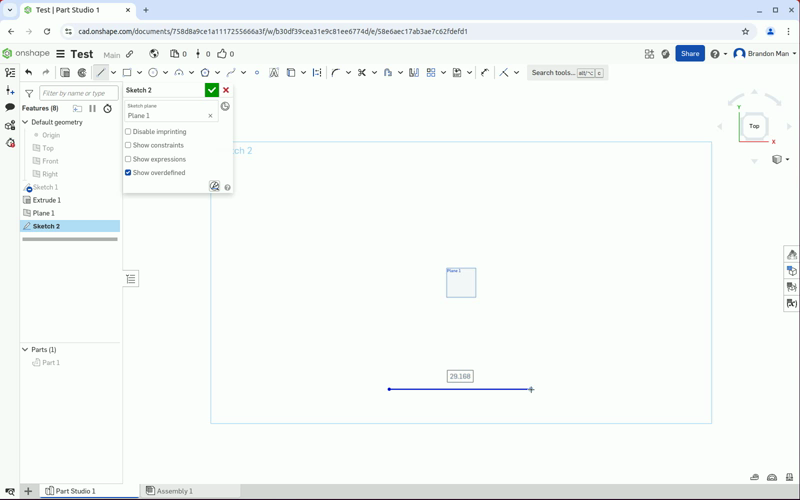
key_down(shift)
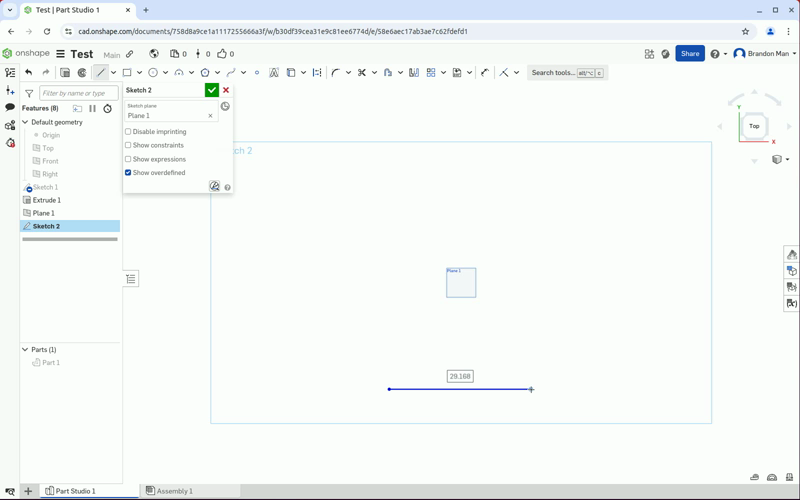
mouse_move(531, 178)
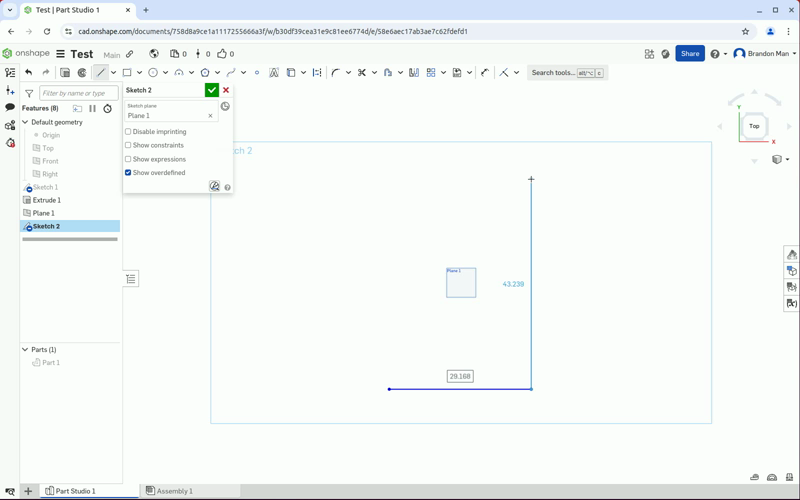
click(531, 178)
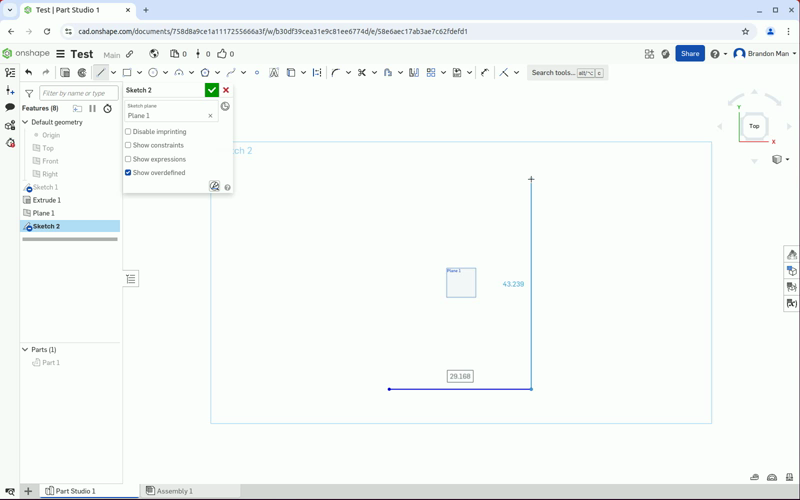
key_up(shift)
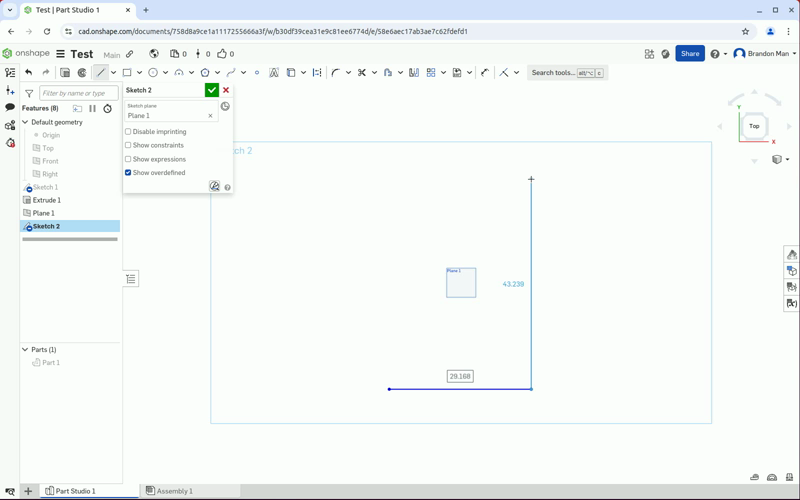
key_down(shift)
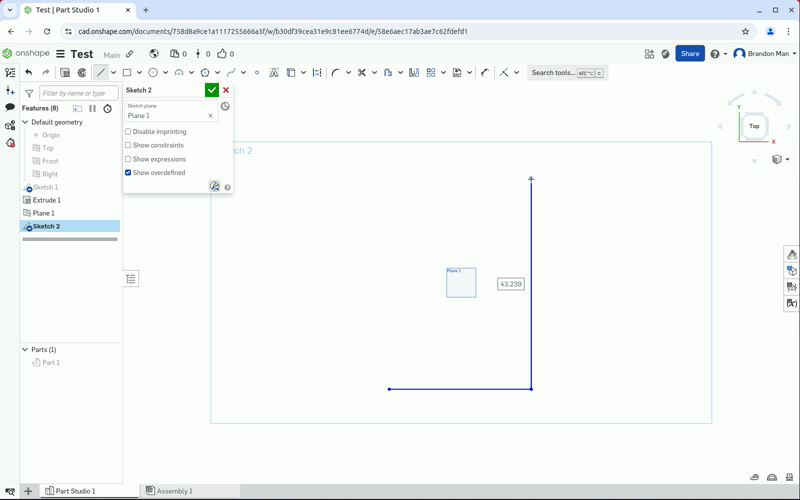
mouse_move(389, 178)
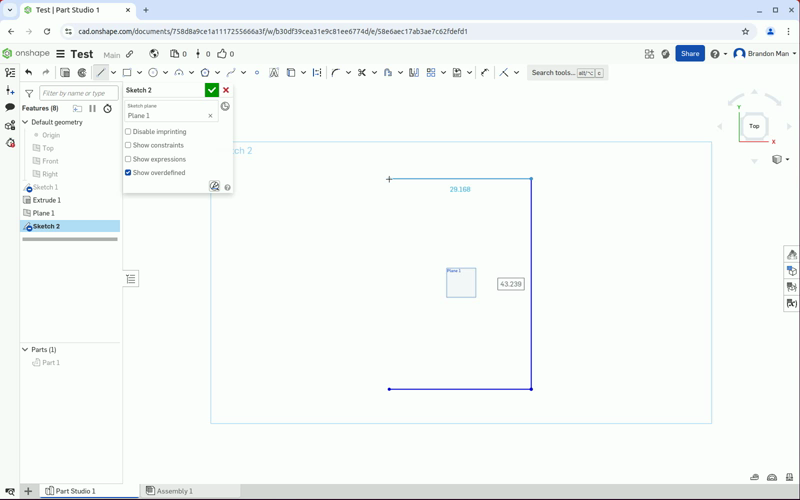
click(389, 178)
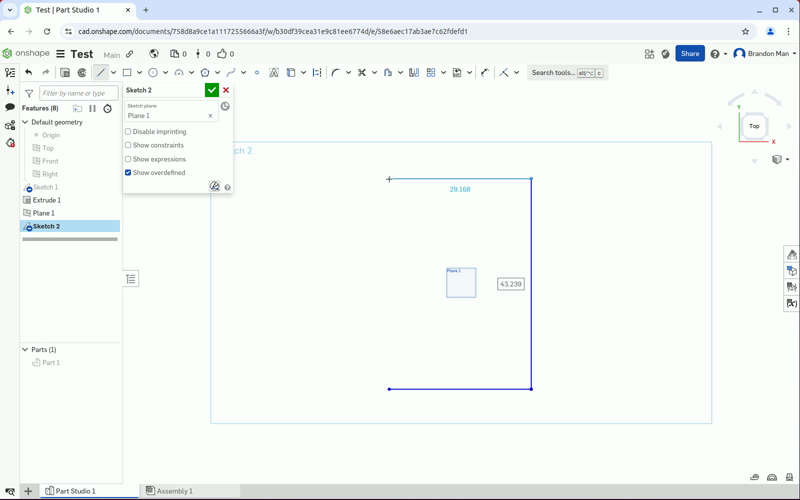
key_up(shift)
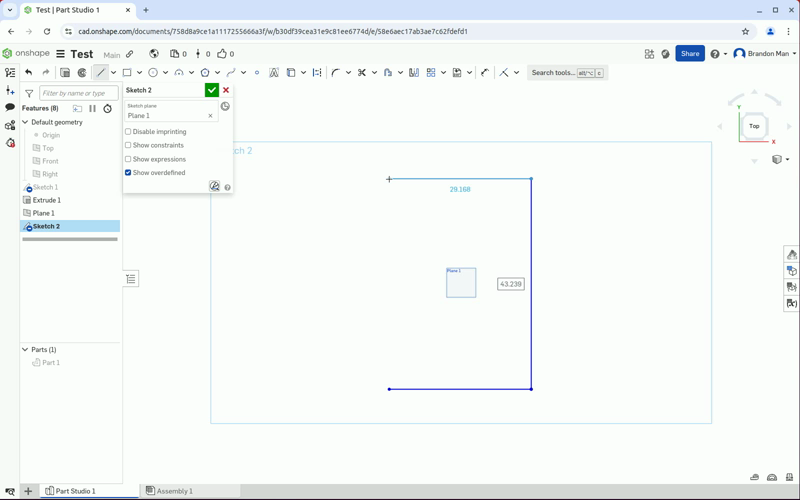
key_down(shift)
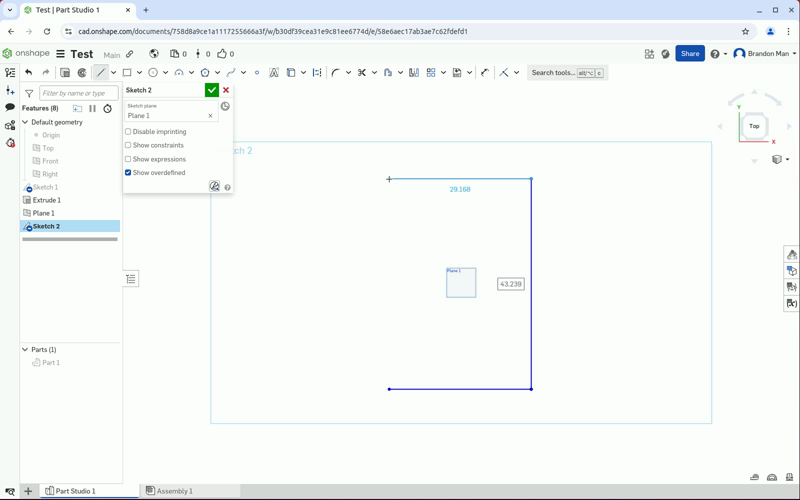
mouse_move(389, 389)
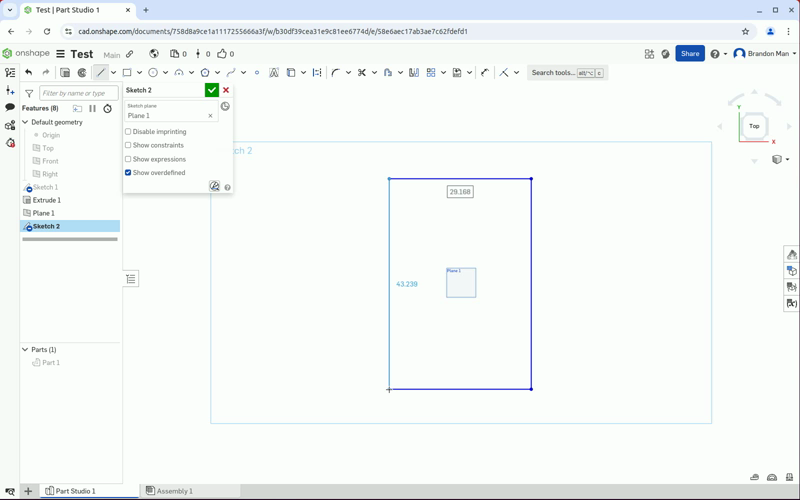
key_up(shift)
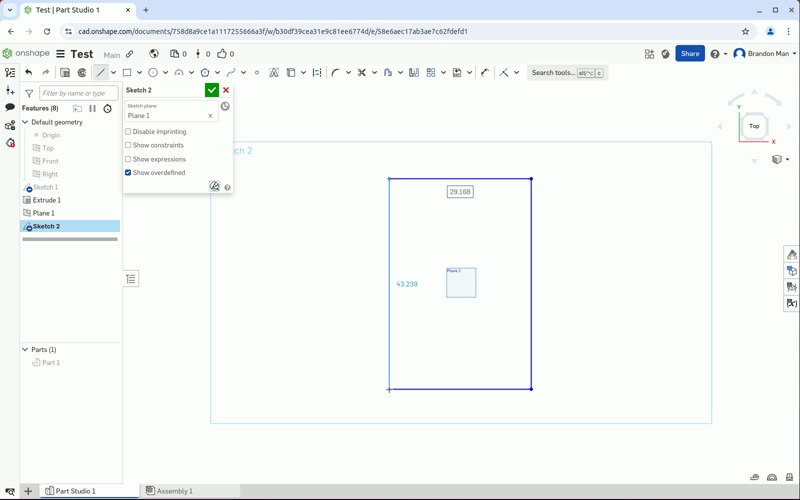
click(389, 389)
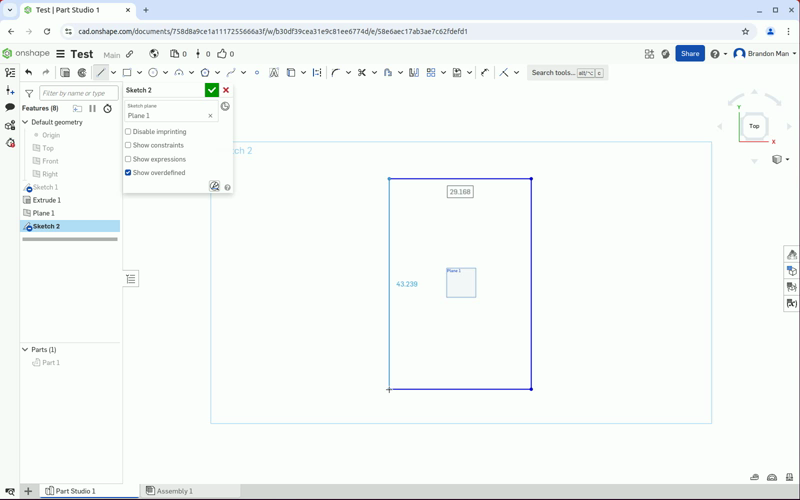
key(esc)
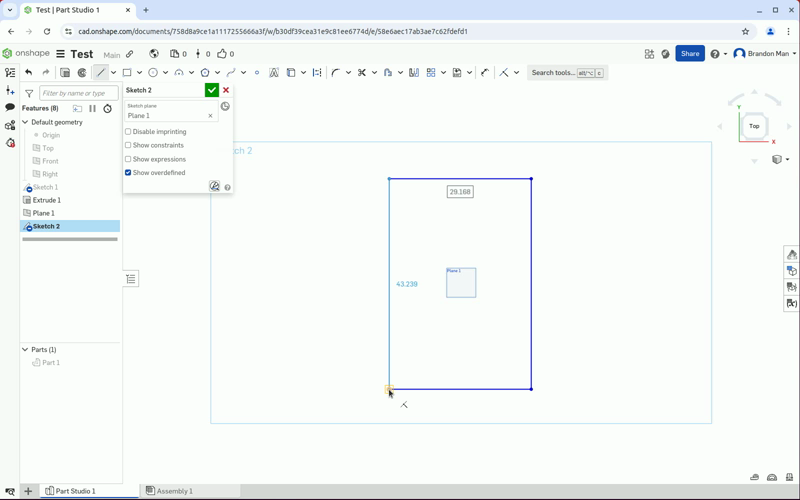
mouse_move(507, 218)
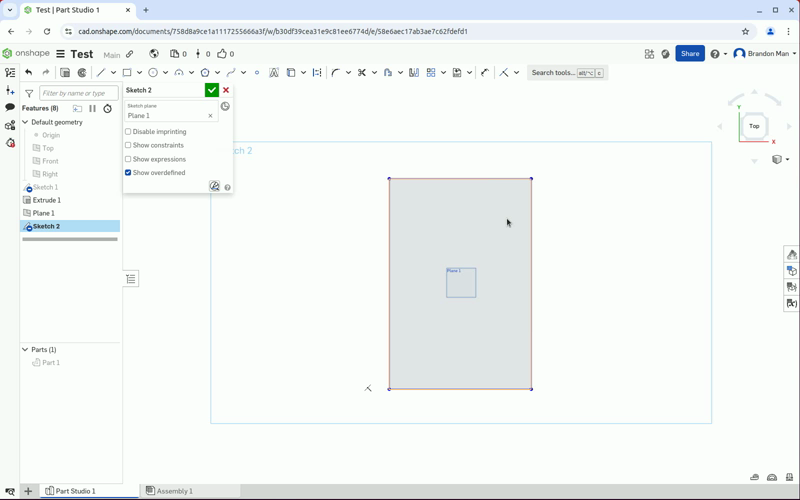
click(507, 218)
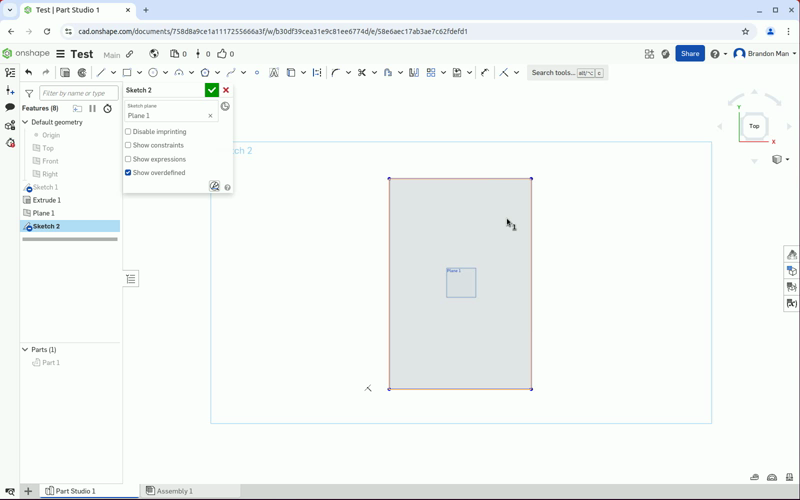
mouse_move(73, 352)
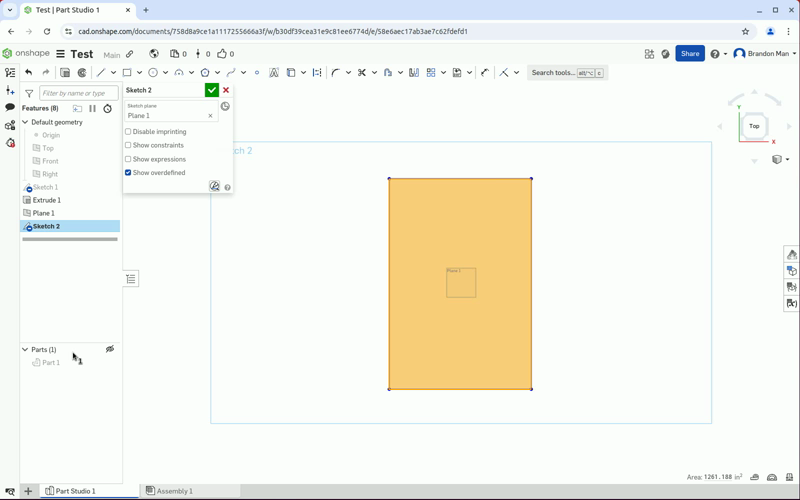
key(shift+y)
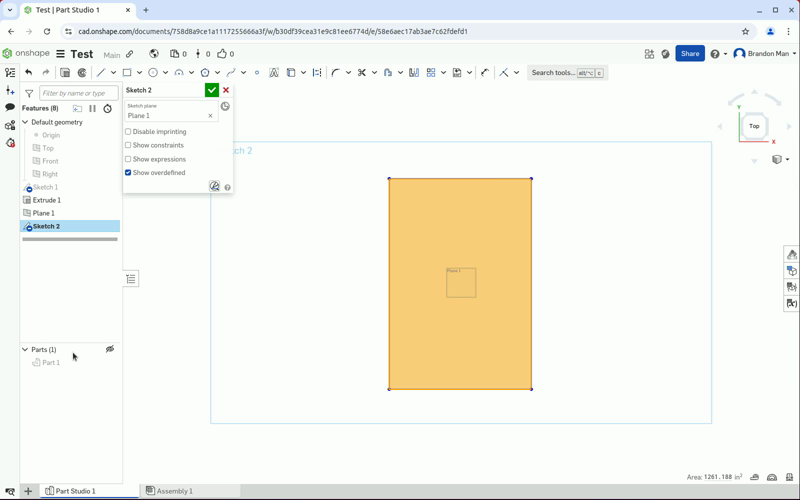
key(shift+e)
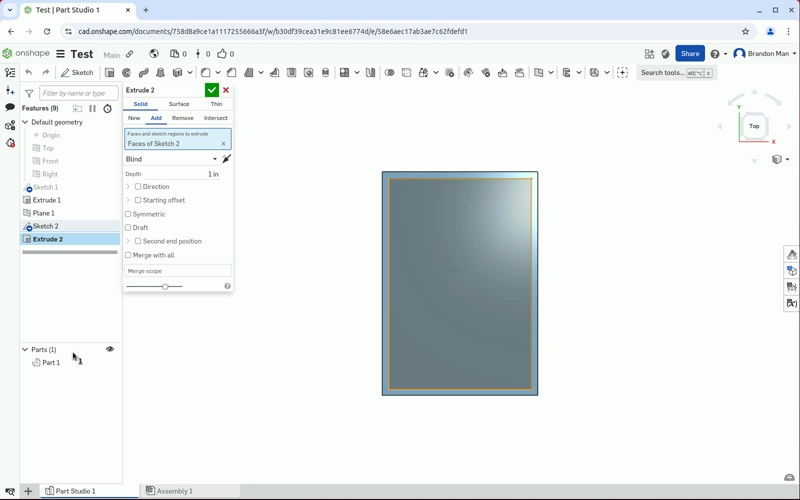
mouse_move(143, 106)
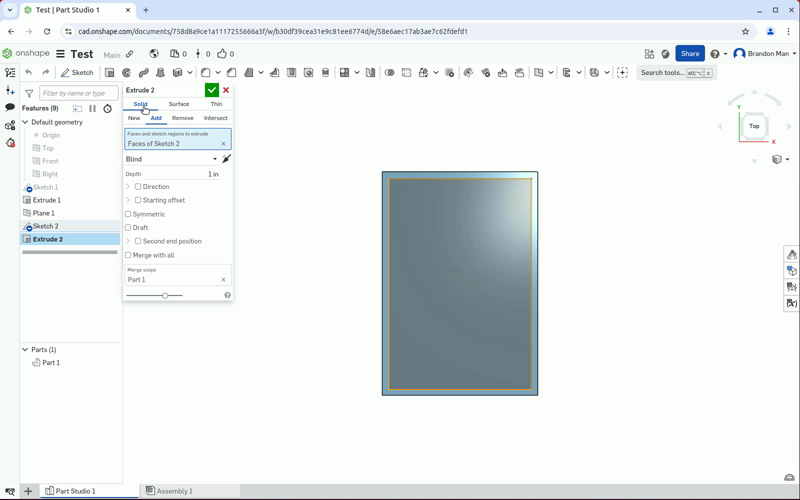
click(143, 106)
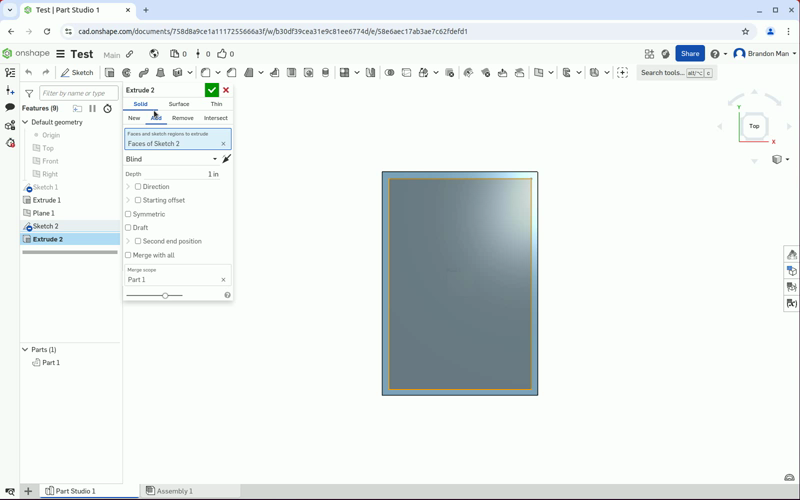
mouse_move(186, 120)
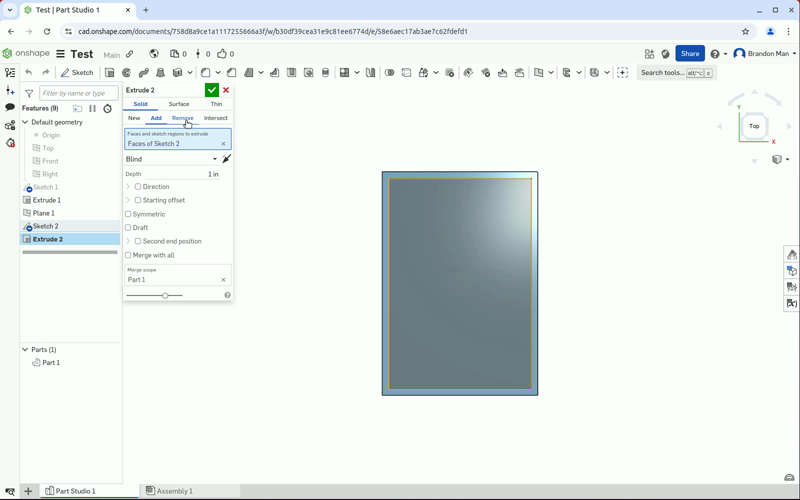
click(186, 120)
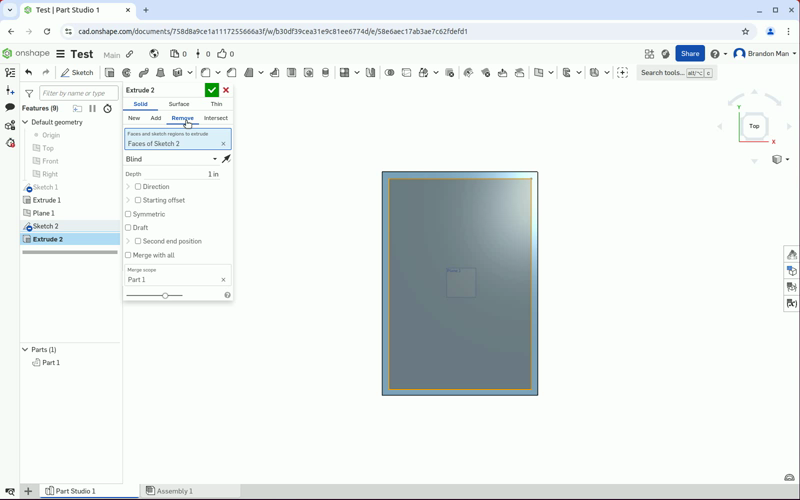
key(tab, 4)
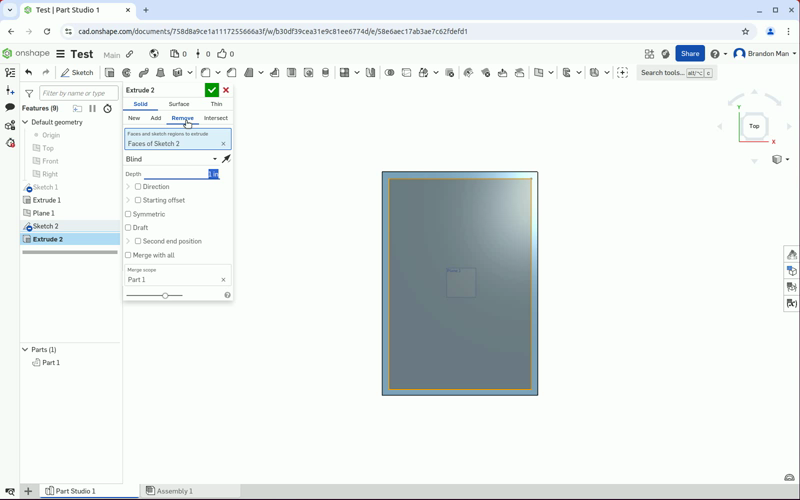
text(14.202)
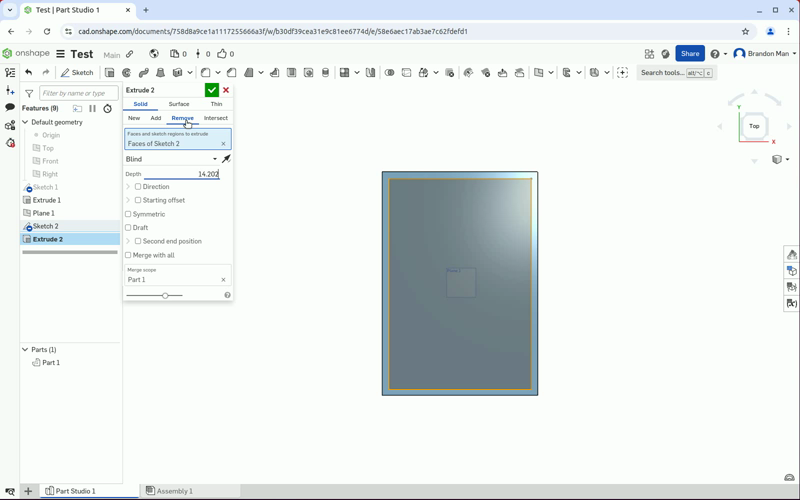
key(tab, 6)
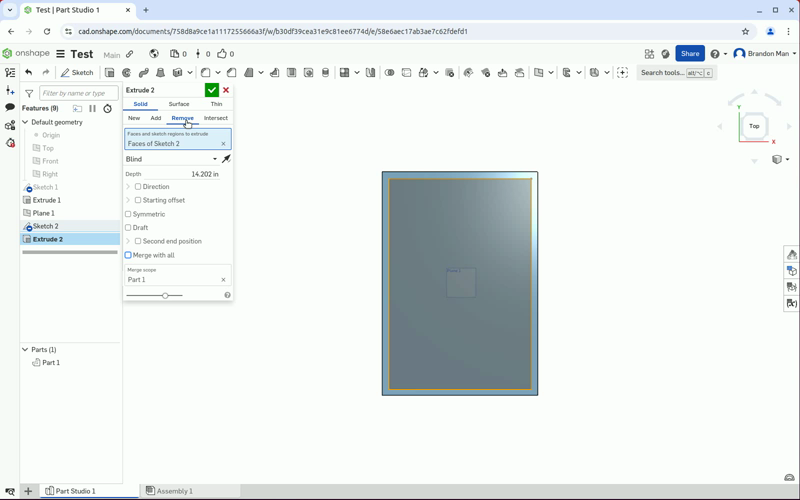
key(space)
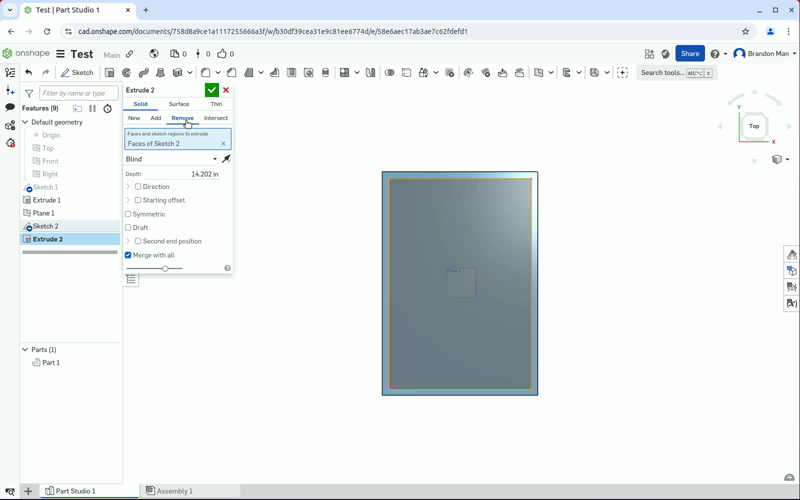
key(enter)
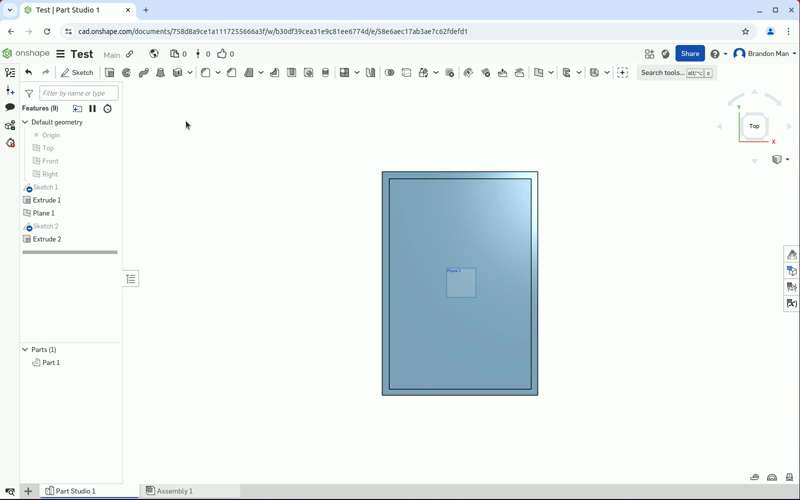
key(shift+h)
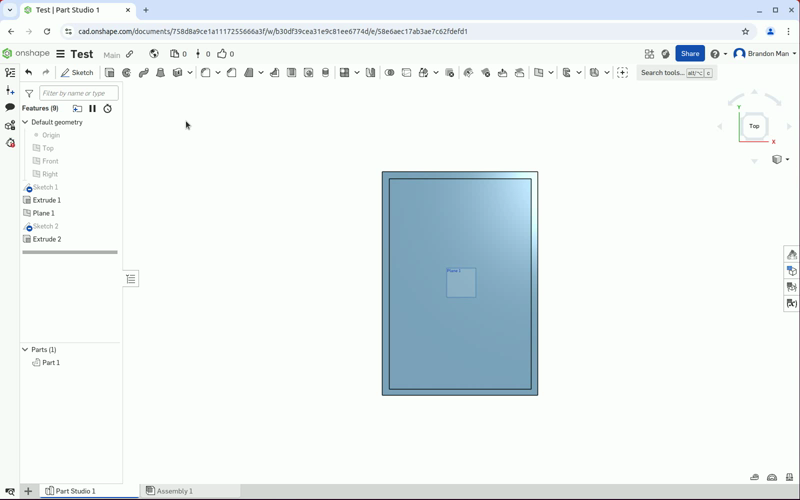
key(shift+h)
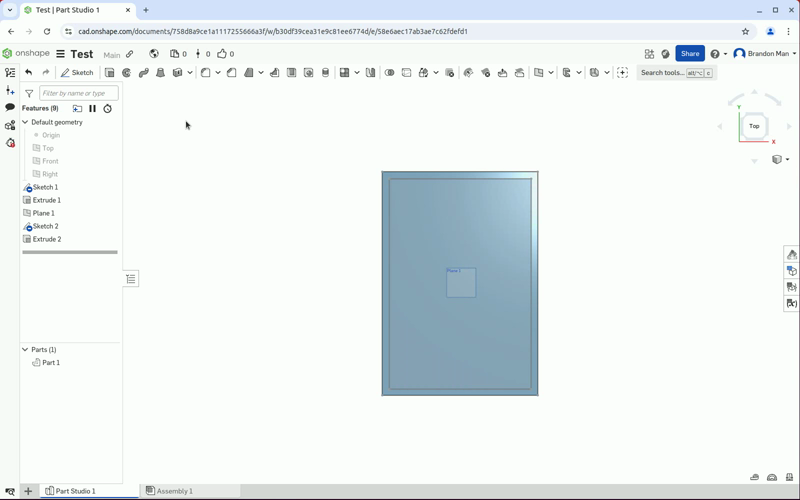
key(shift+7)
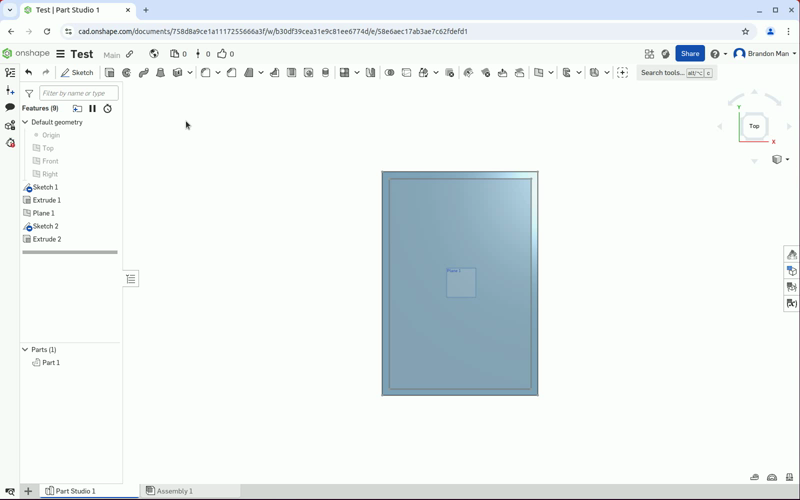
key(up, 3)
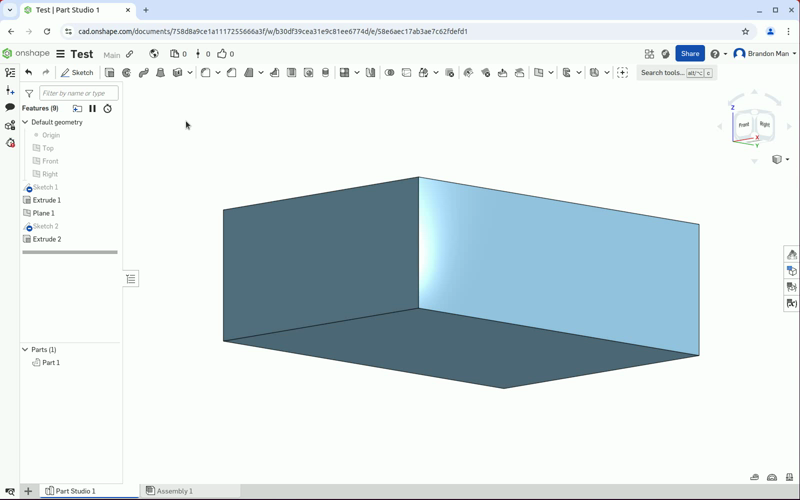
key(left, 3)
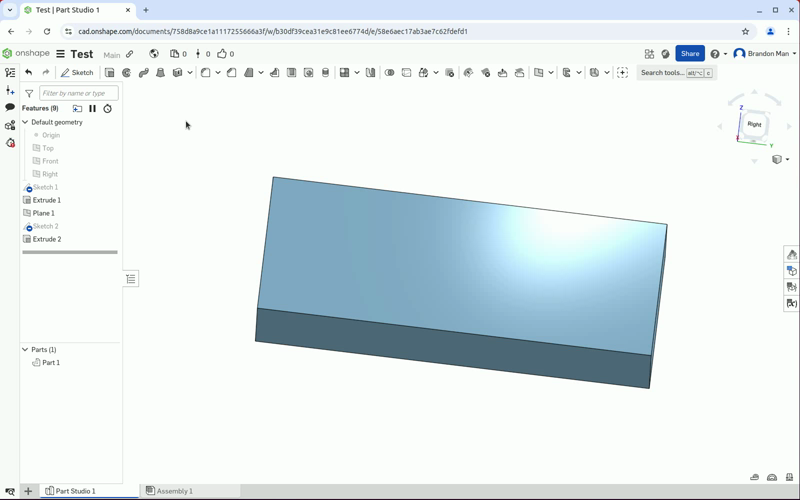
key(right, 3)
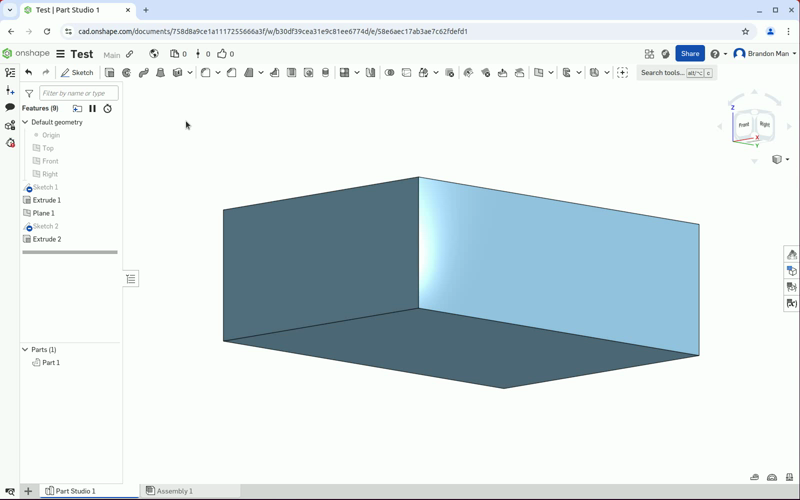
key(down, 3)
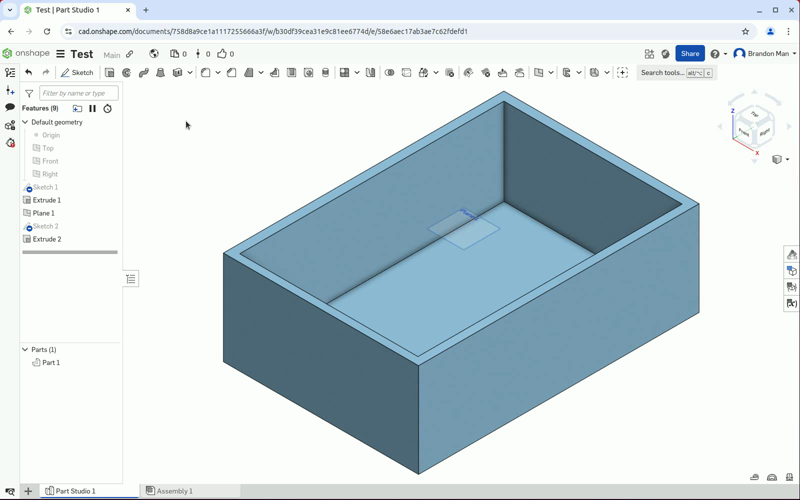
mouse_move(73, 189)
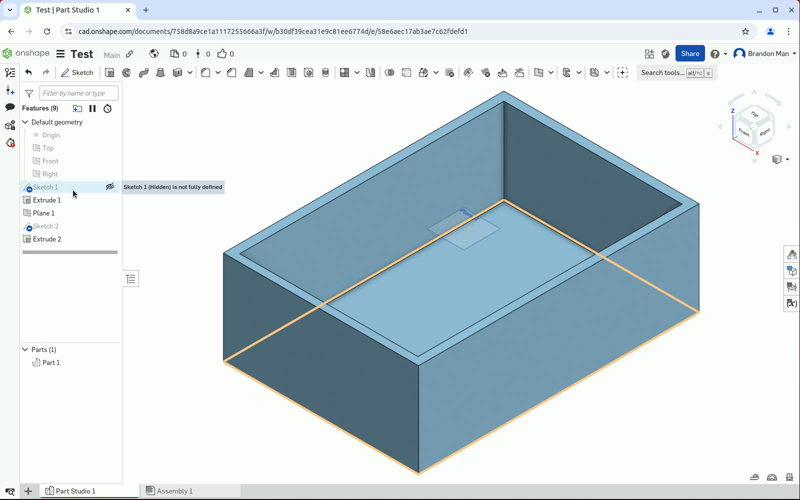
click(73, 189)